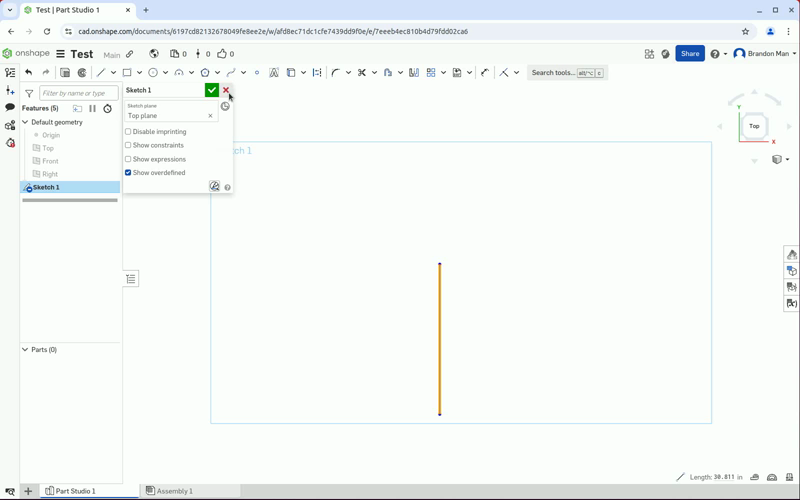
key(shift+h)
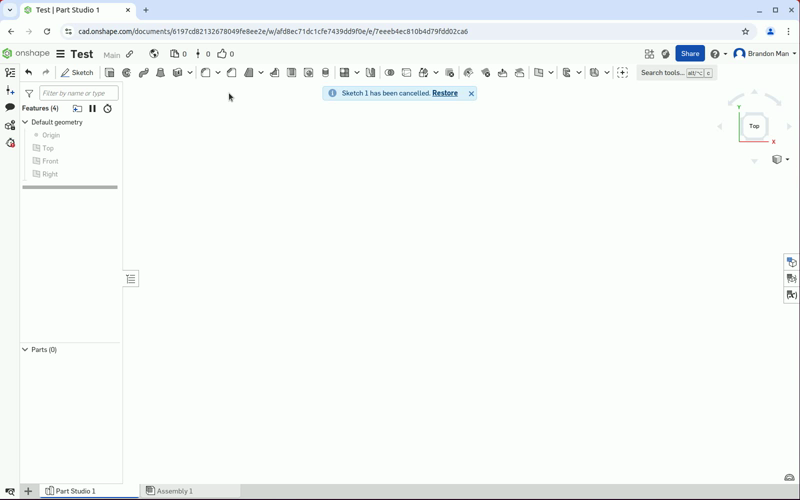
mouse_move(73, 352)
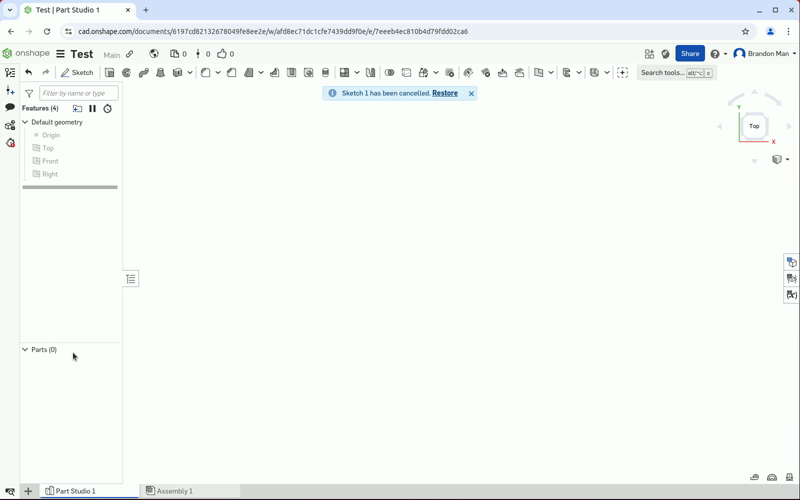
key(y)
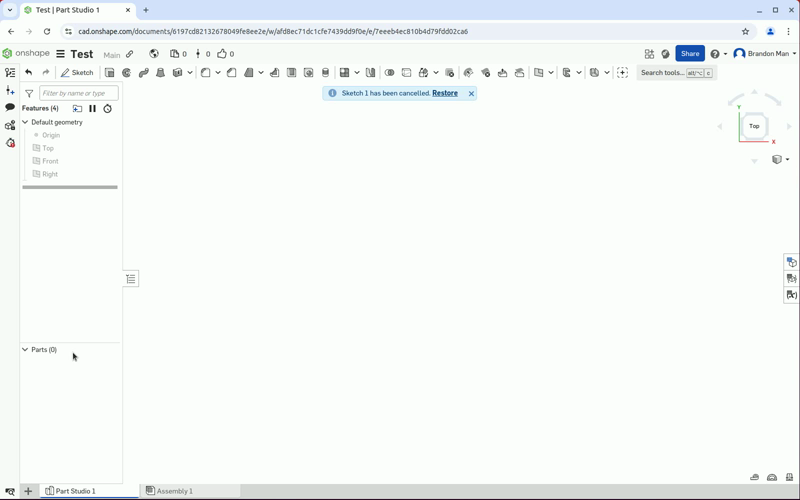
key(shift+p)
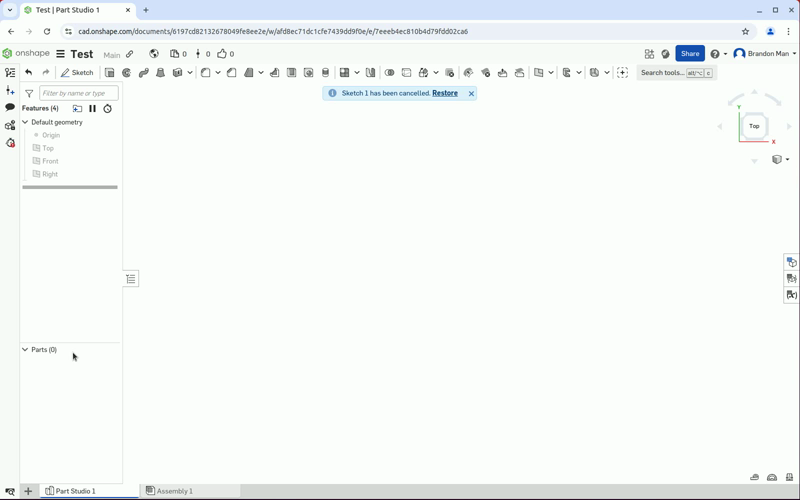
key(space)
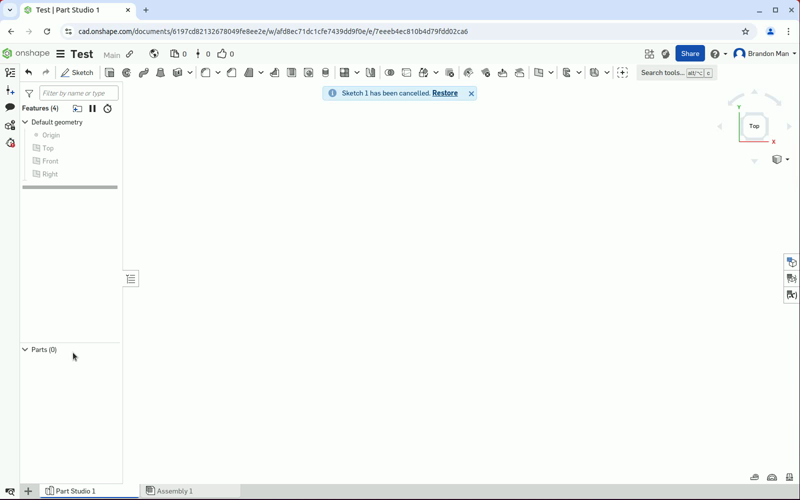
key_down(shift)
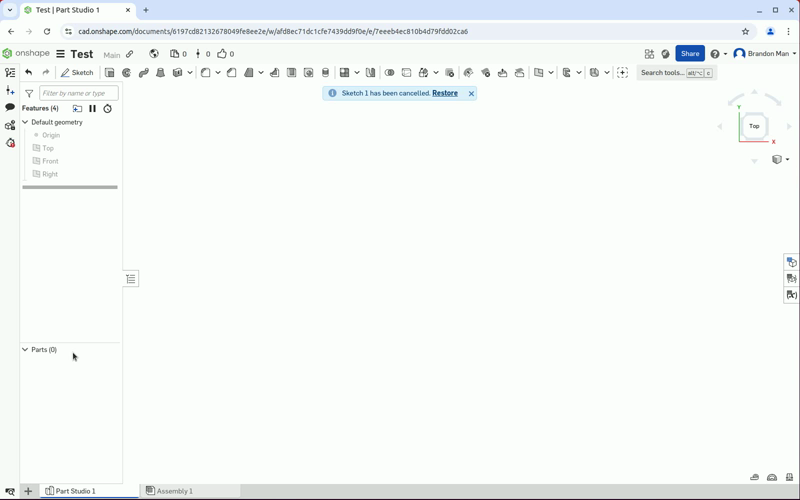
key(up)
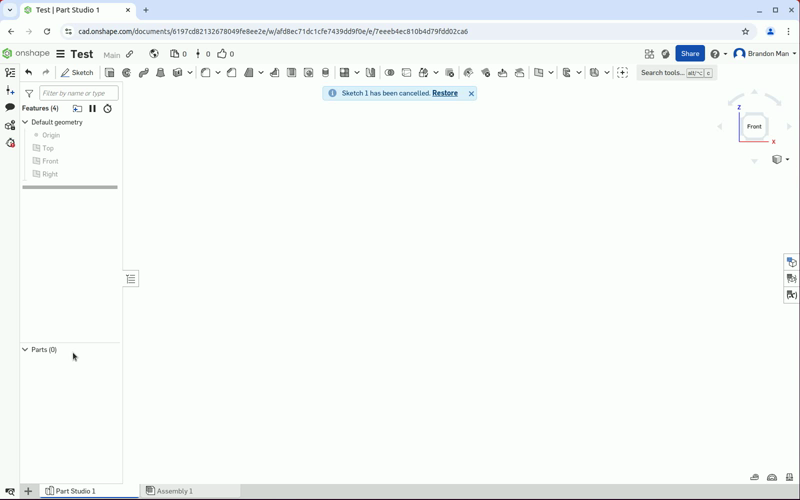
key_up(shift)
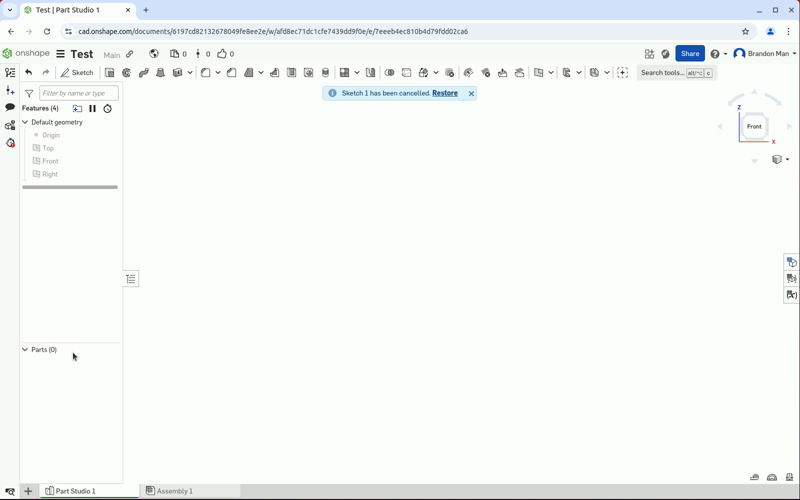
mouse_move(73, 352)
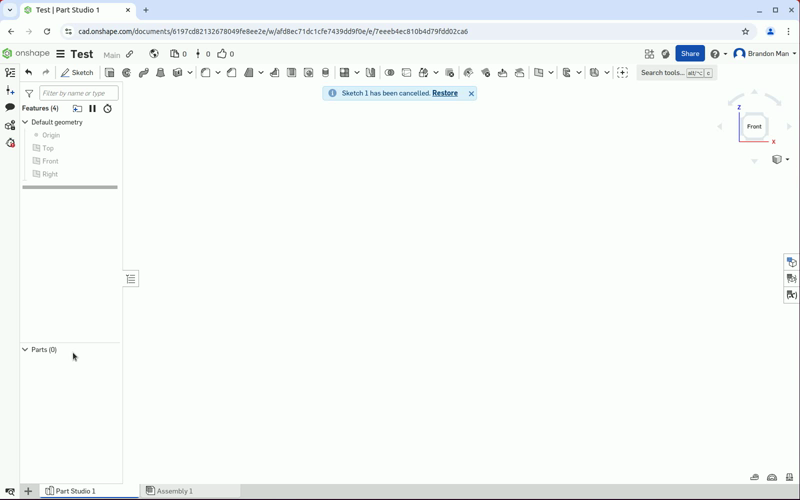
key(shift+y)
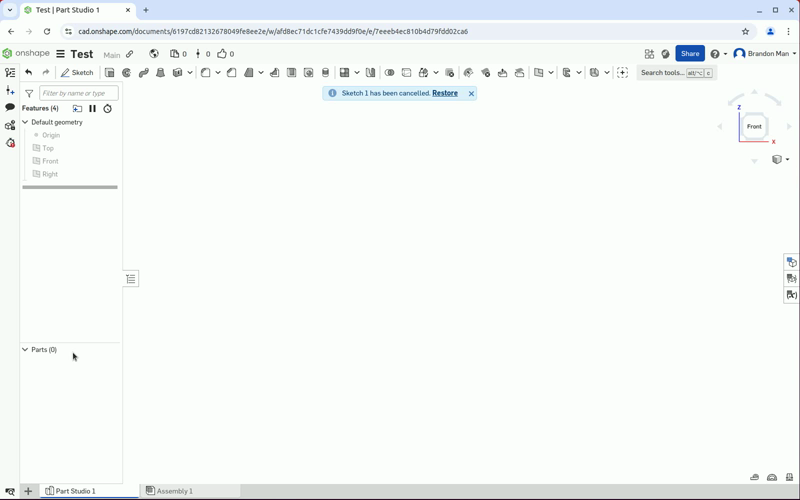
key(shift+s)
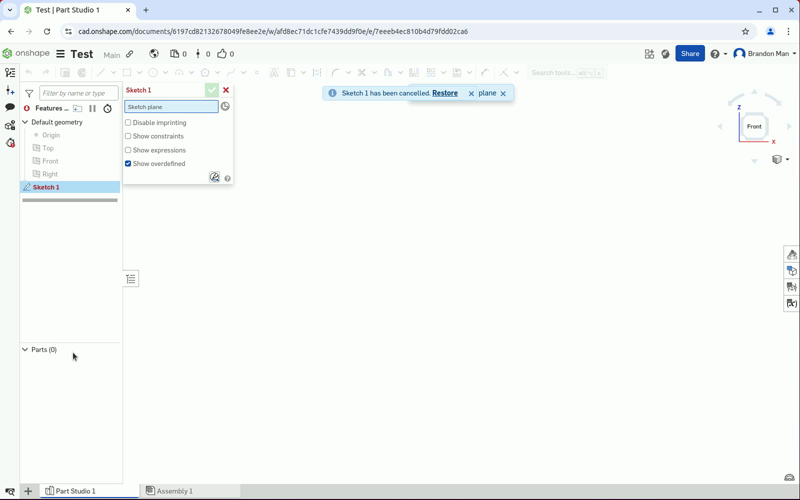
mouse_move(73, 163)
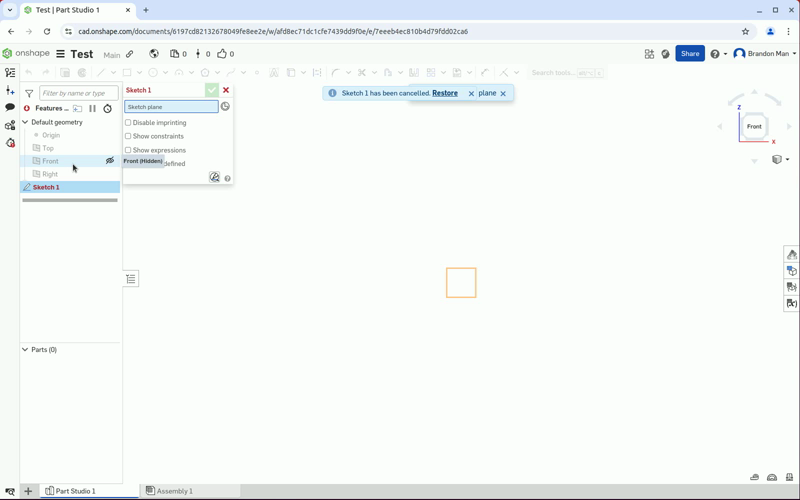
click(73, 163)
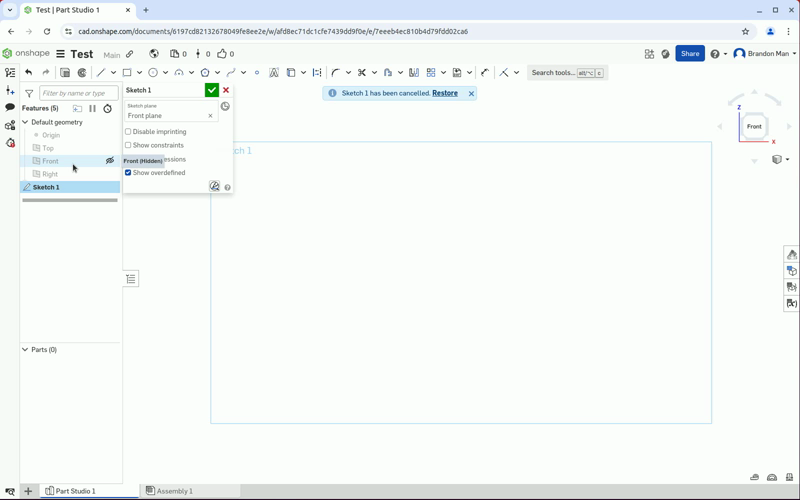
mouse_move(73, 352)
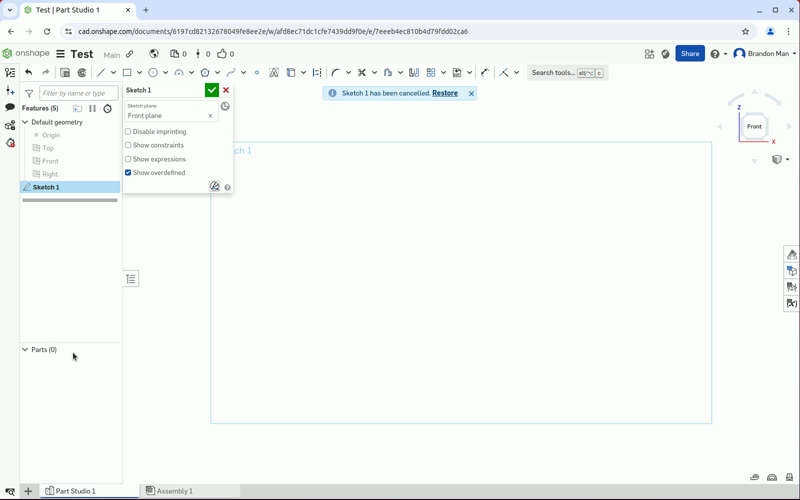
key(y)
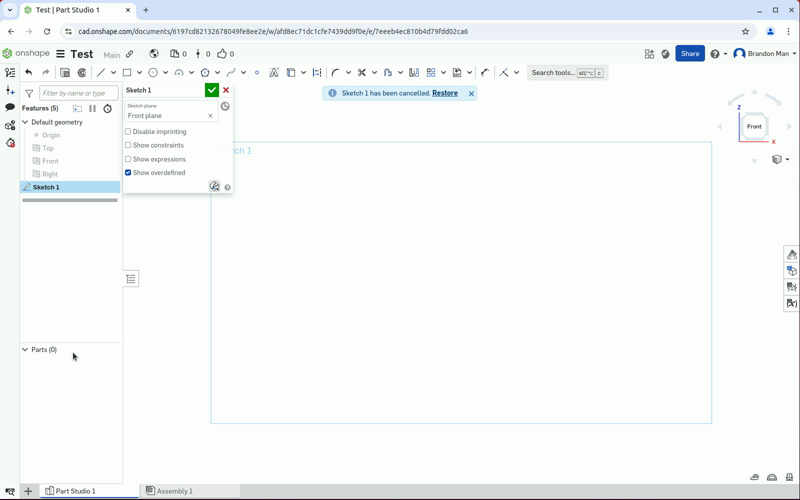
key(l)
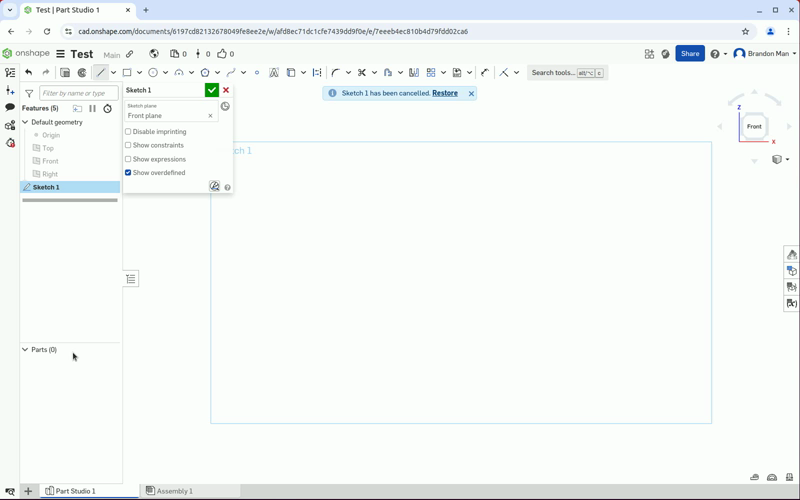
key_down(shift)
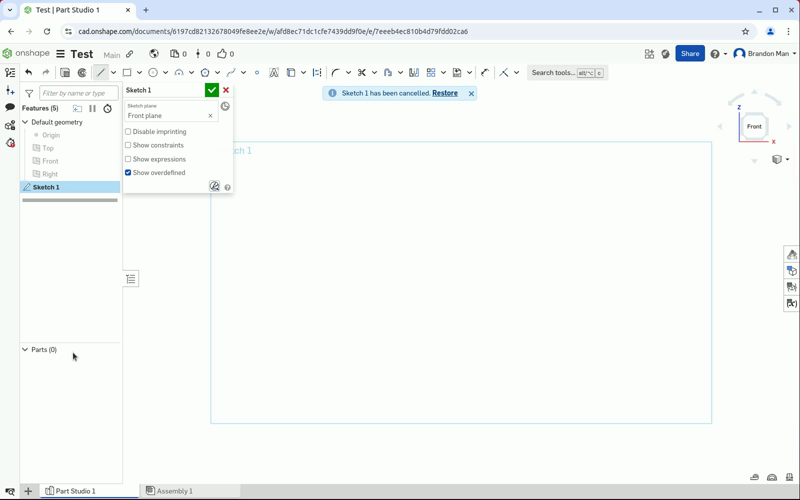
mouse_move(348, 282)
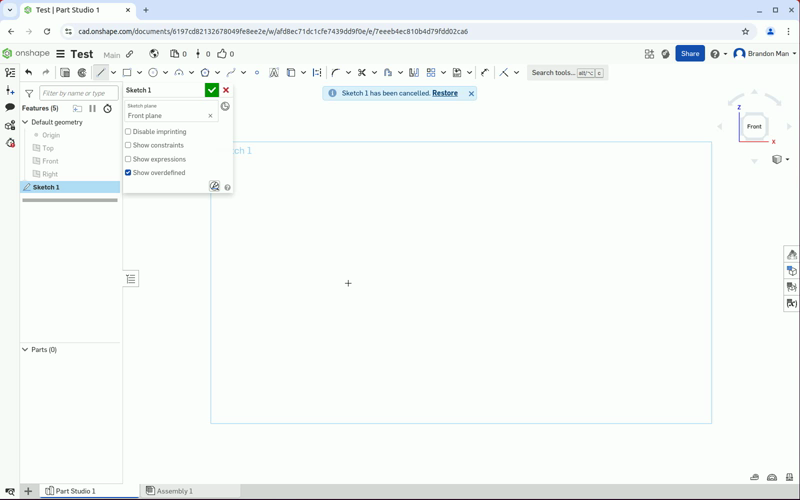
click(348, 282)
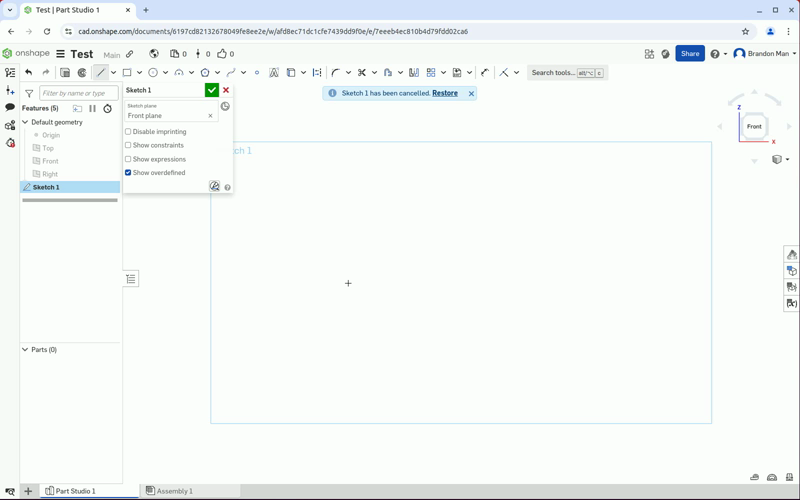
key_up(shift)
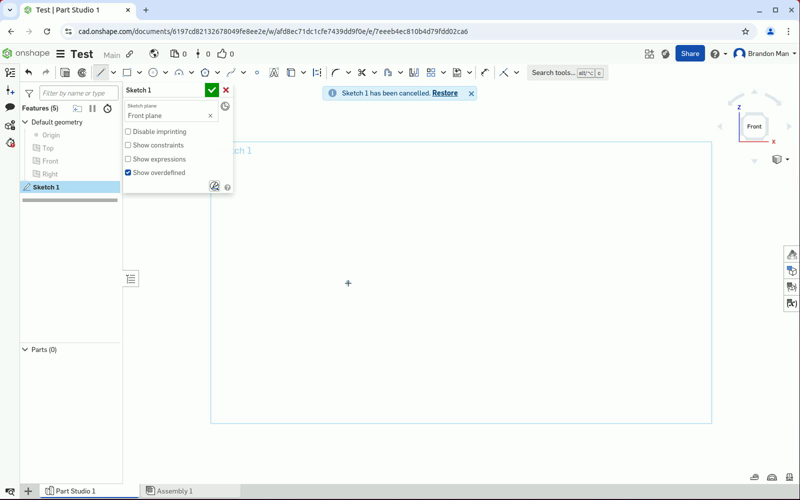
key_down(shift)
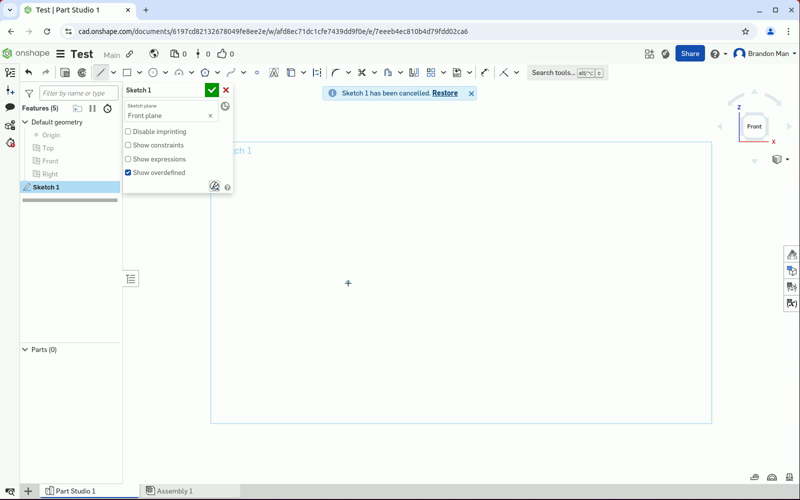
mouse_move(460, 282)
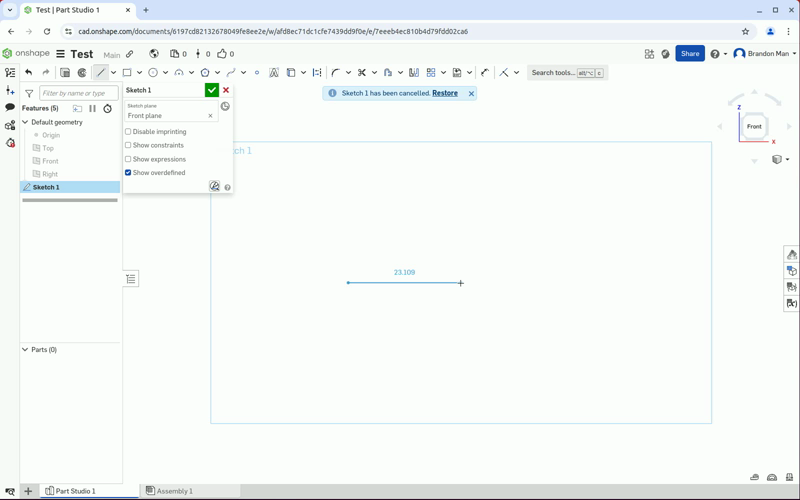
click(460, 282)
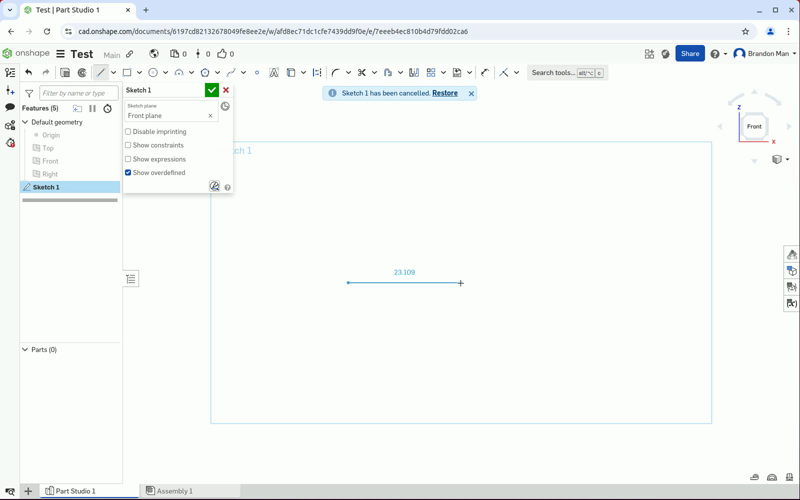
key_up(shift)
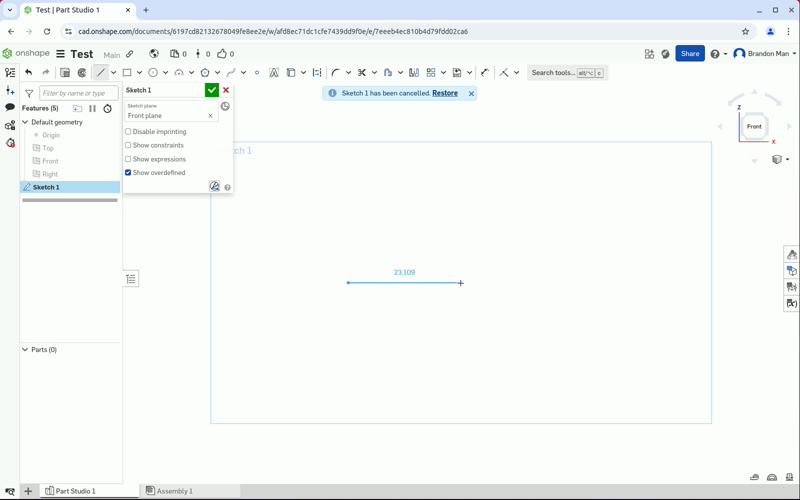
key_down(shift)
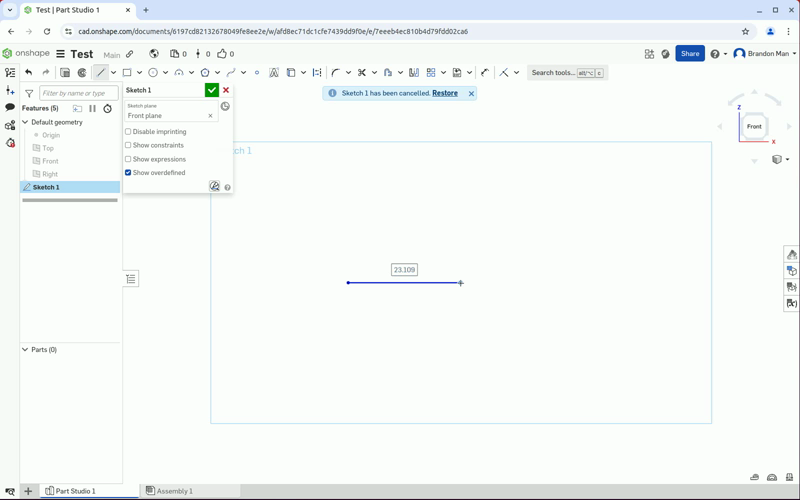
mouse_move(460, 215)
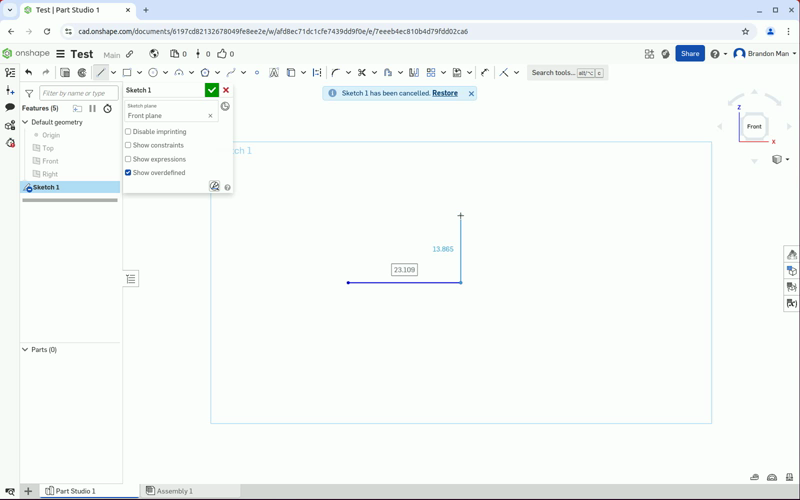
click(460, 215)
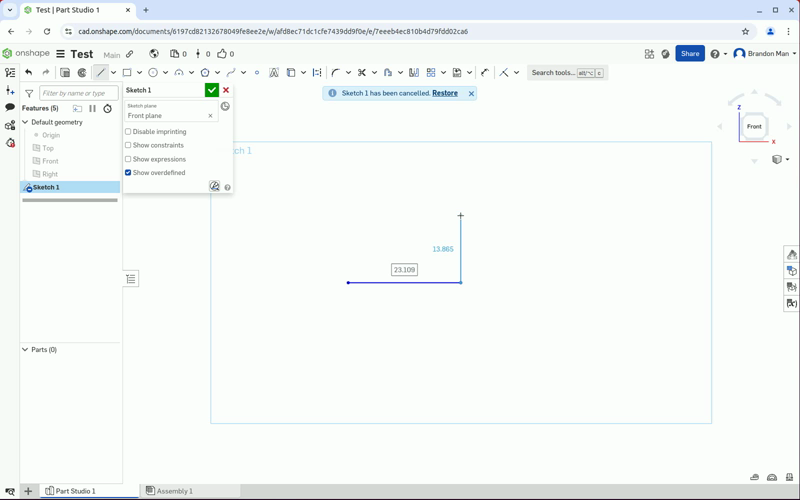
key_up(shift)
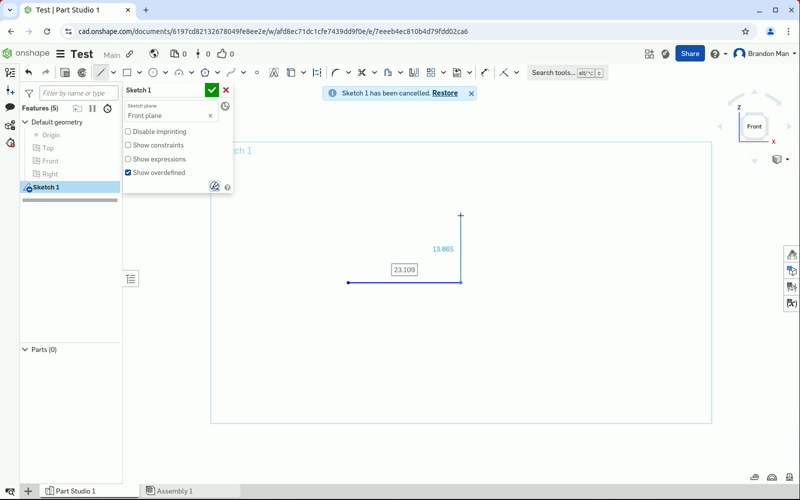
key_down(shift)
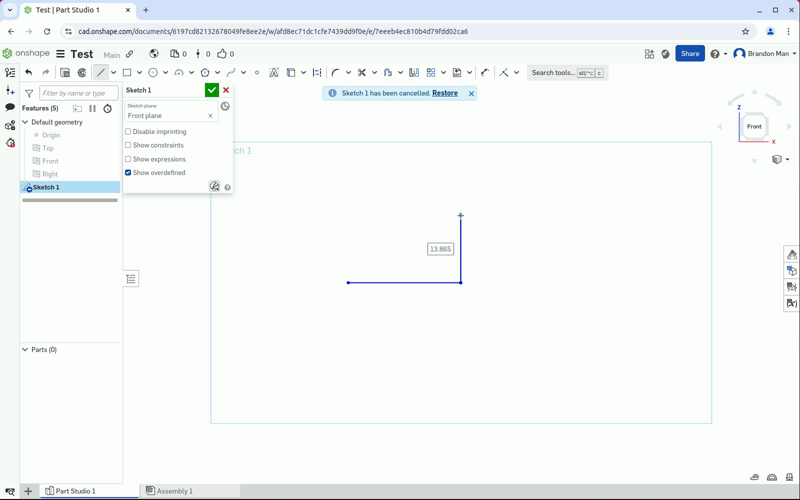
mouse_move(348, 215)
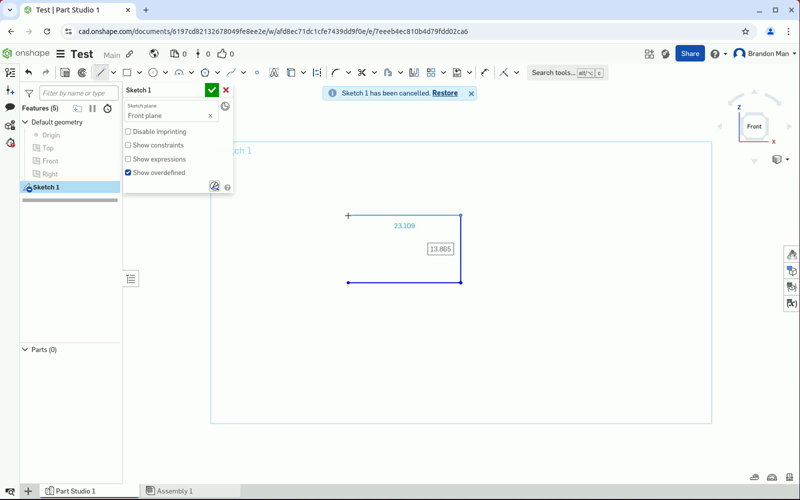
click(348, 215)
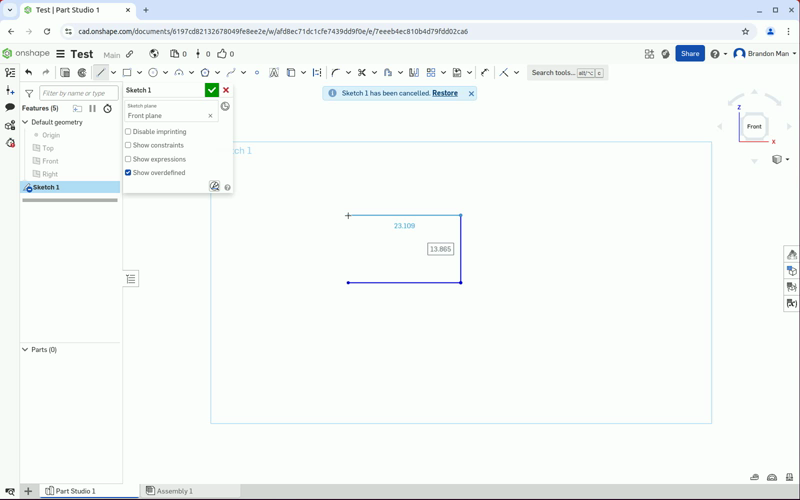
key_up(shift)
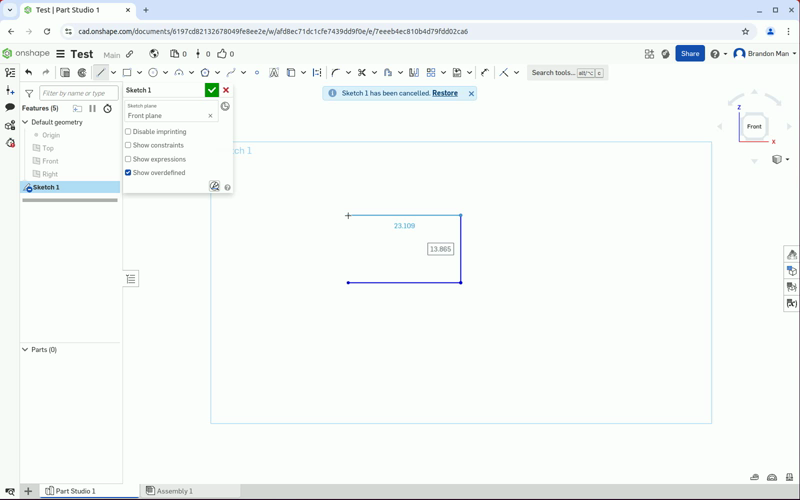
key_down(shift)
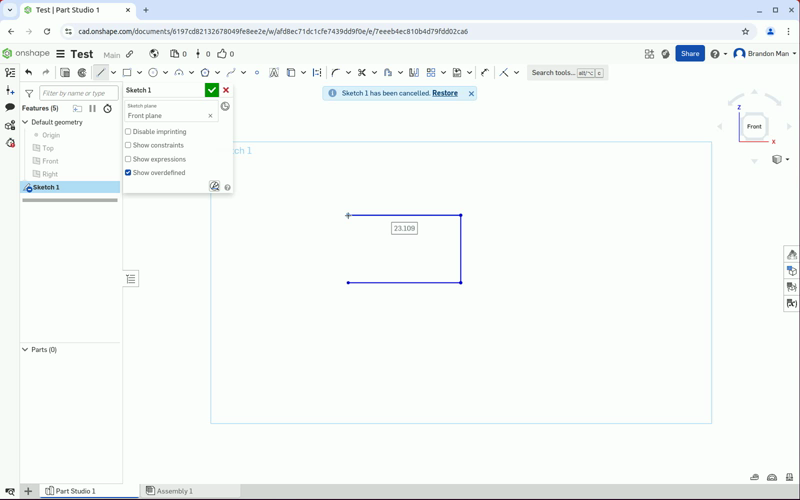
mouse_move(348, 282)
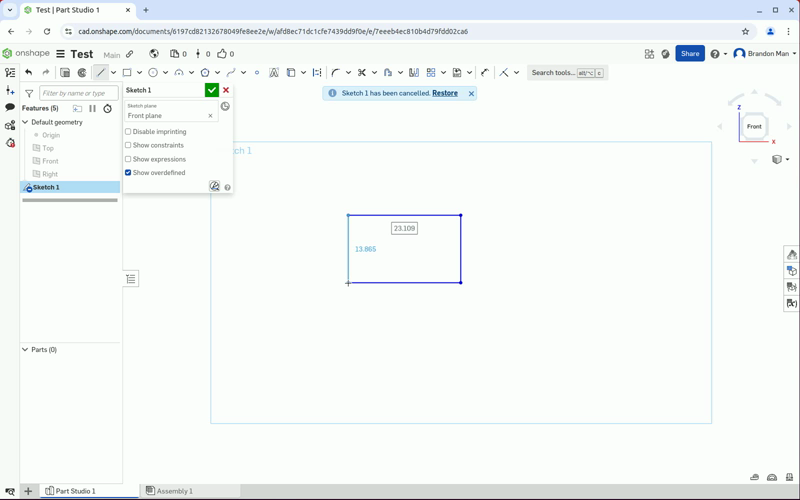
key_up(shift)
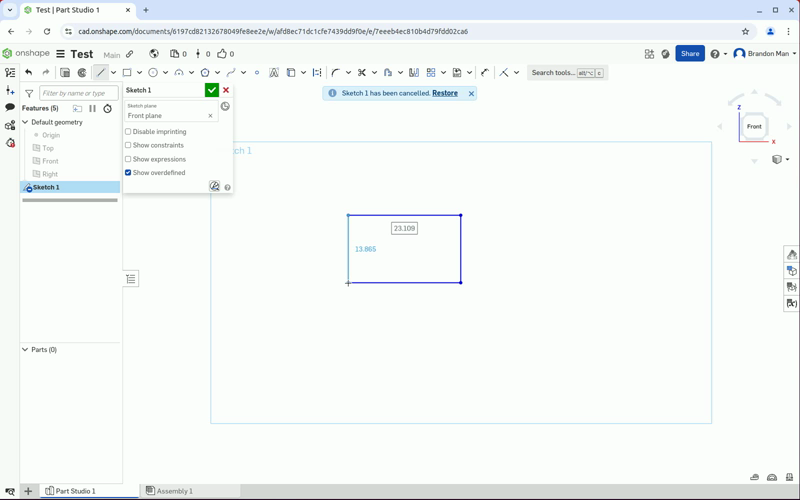
click(348, 282)
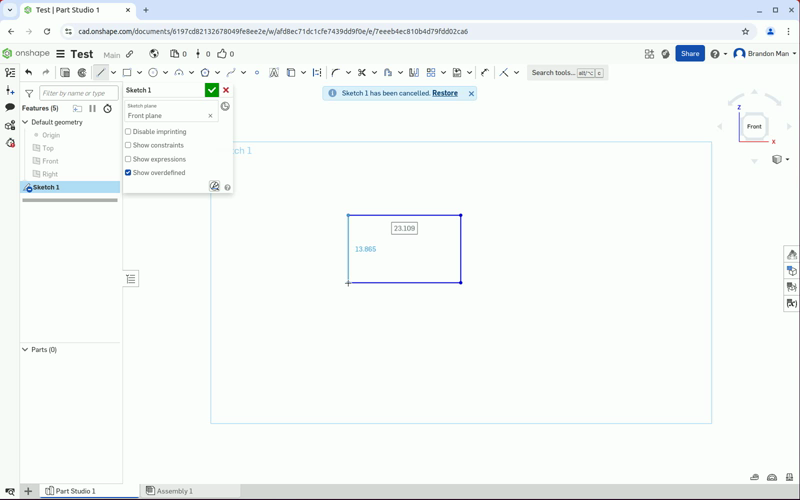
key(esc)
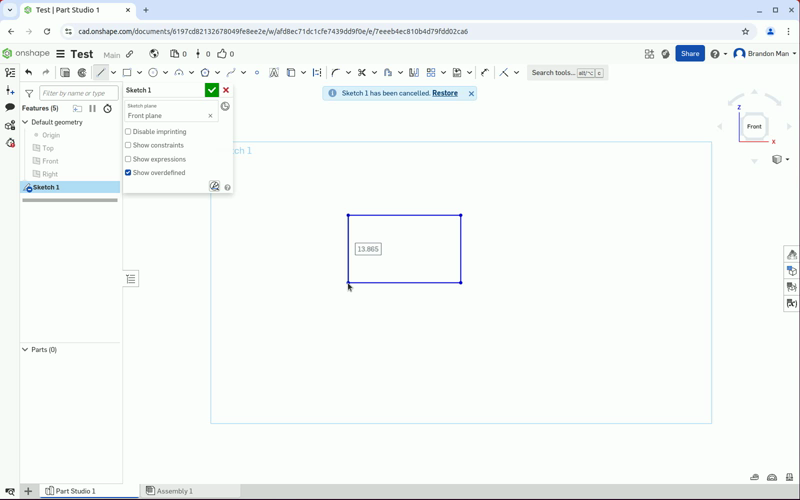
mouse_move(384, 240)
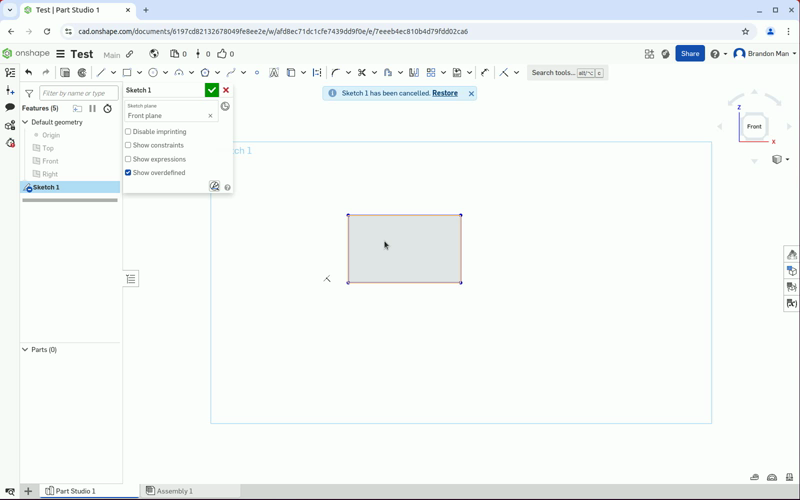
click(384, 240)
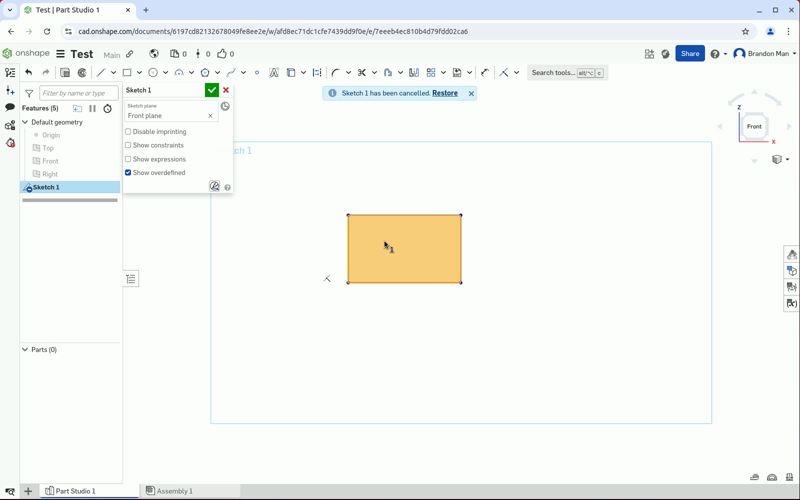
mouse_move(73, 352)
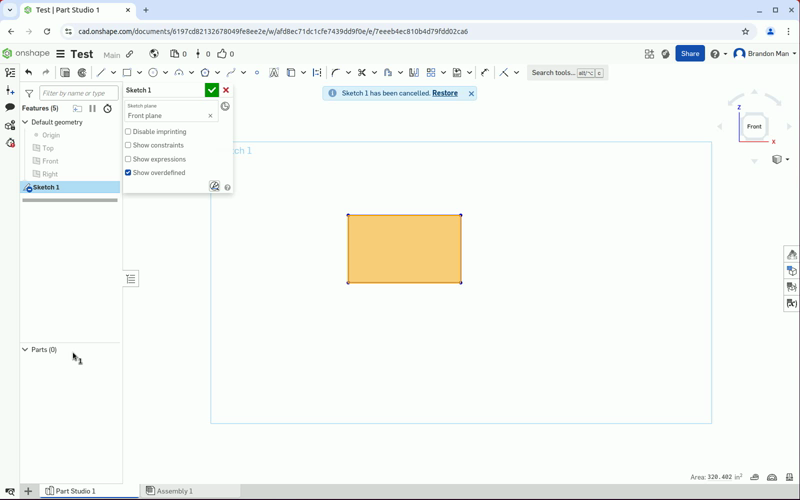
key(shift+y)
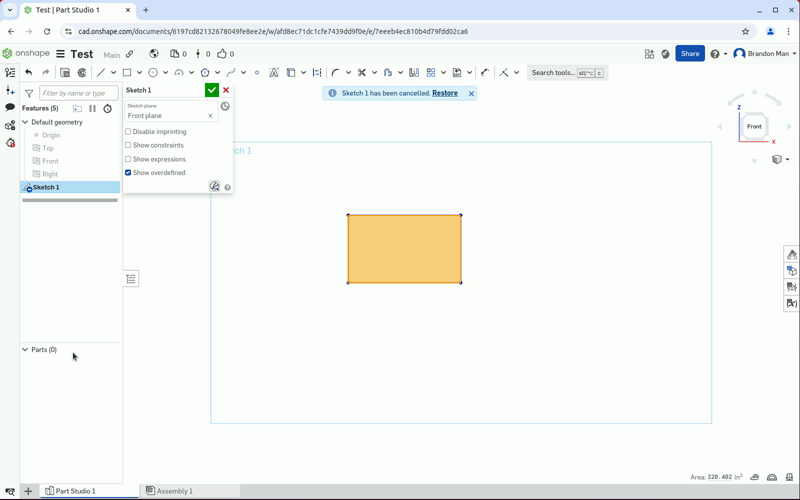
key(shift+e)
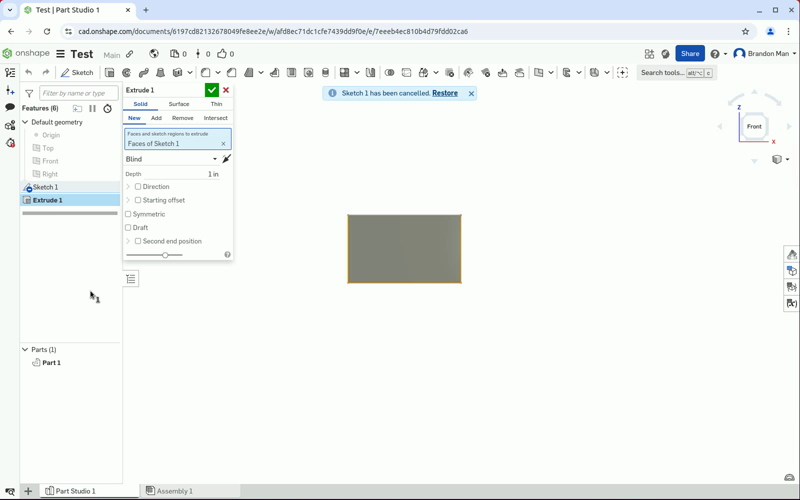
mouse_move(143, 106)
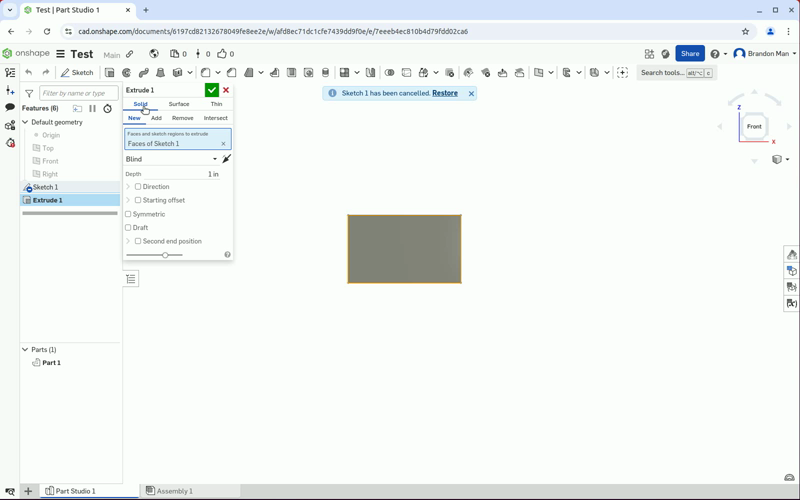
click(143, 106)
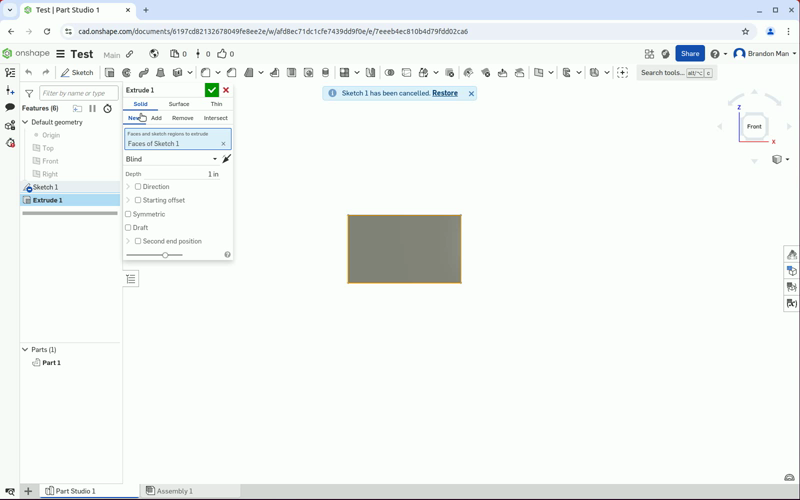
mouse_move(137, 120)
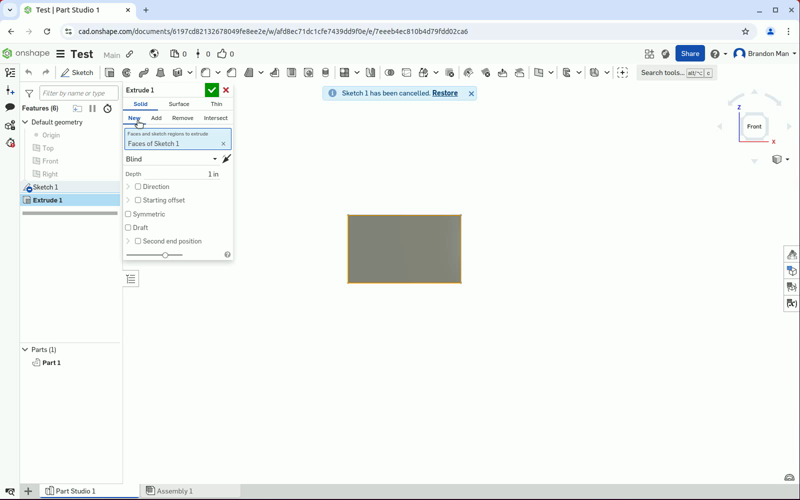
click(137, 120)
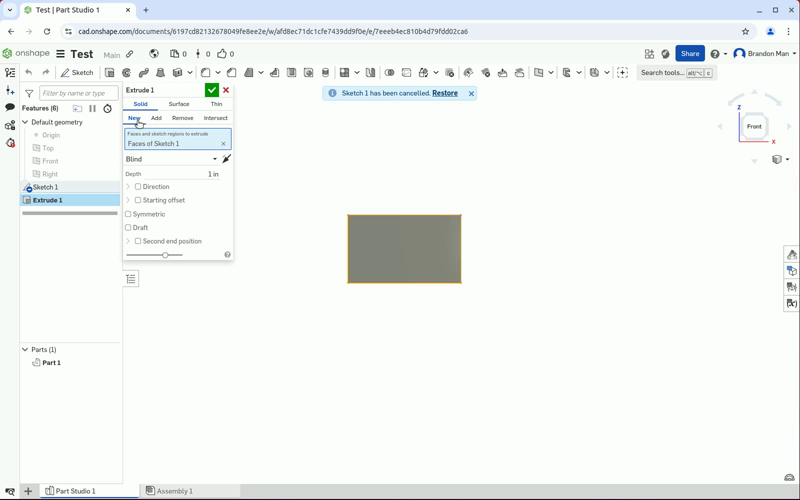
key(tab, 4)
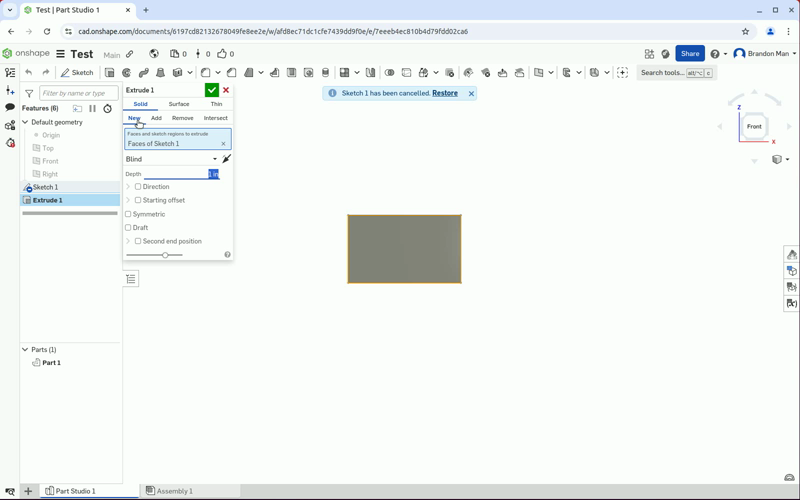
text(9.147)
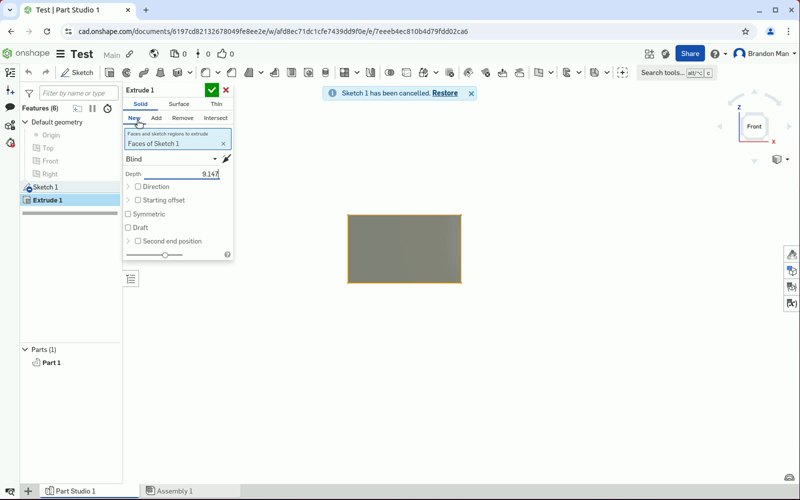
key(enter)
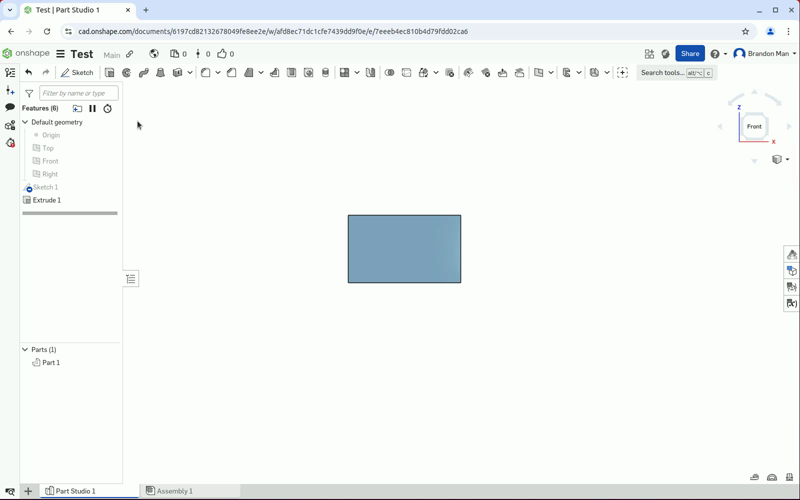
key(shift+h)
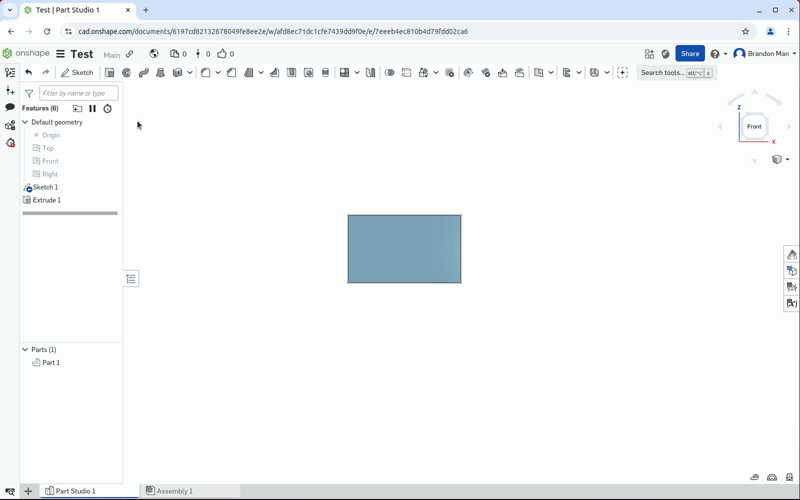
key(shift+h)
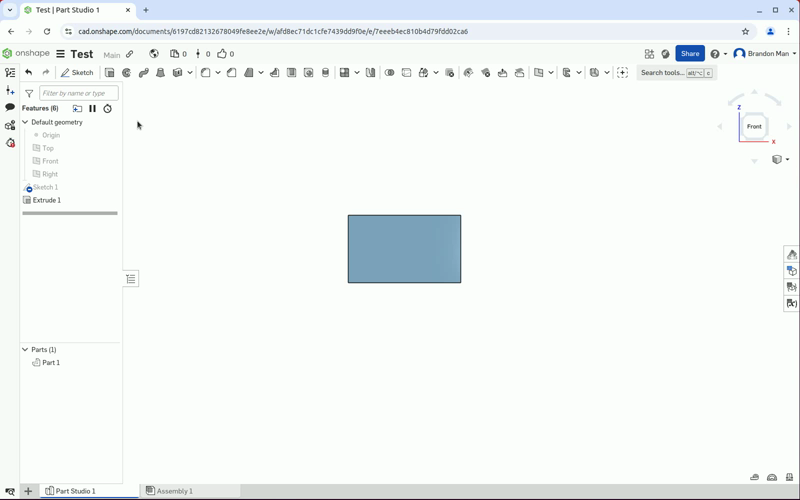
mouse_move(73, 189)
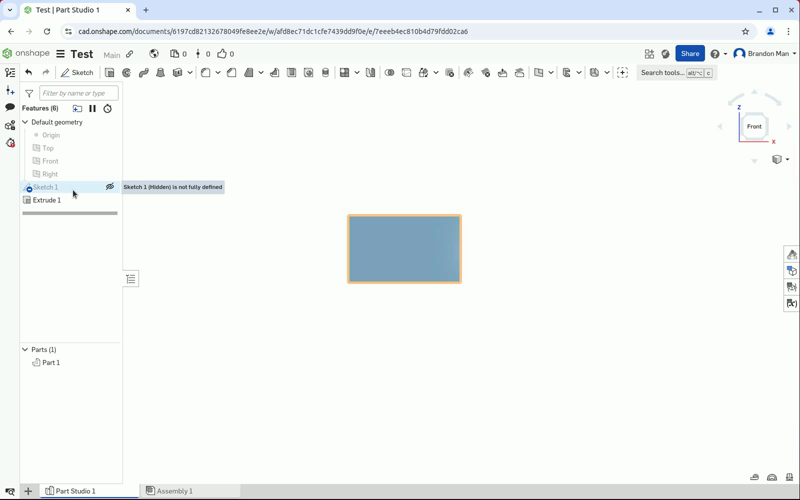
click(73, 189)
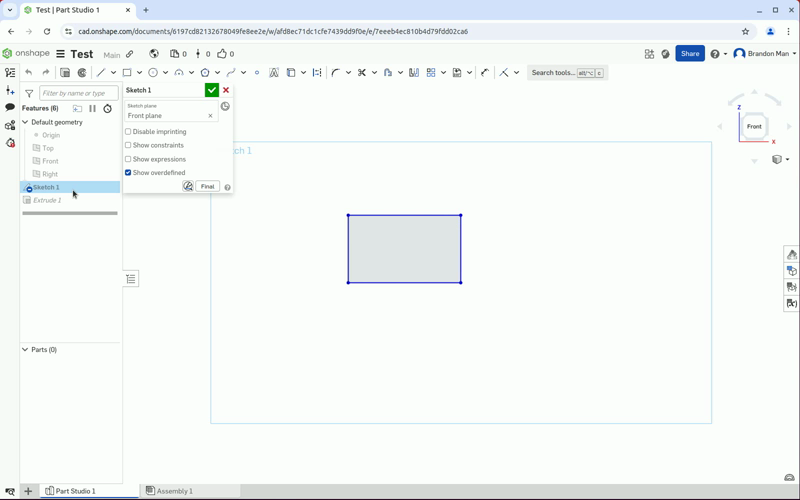
mouse_move(229, 92)
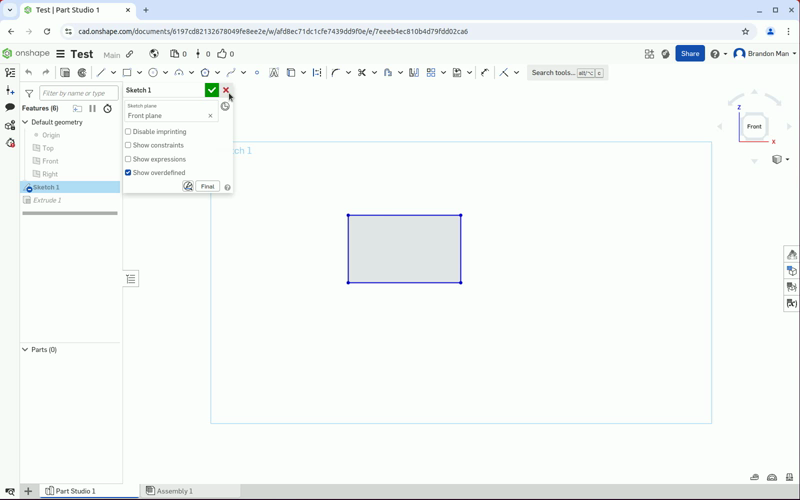
click(229, 92)
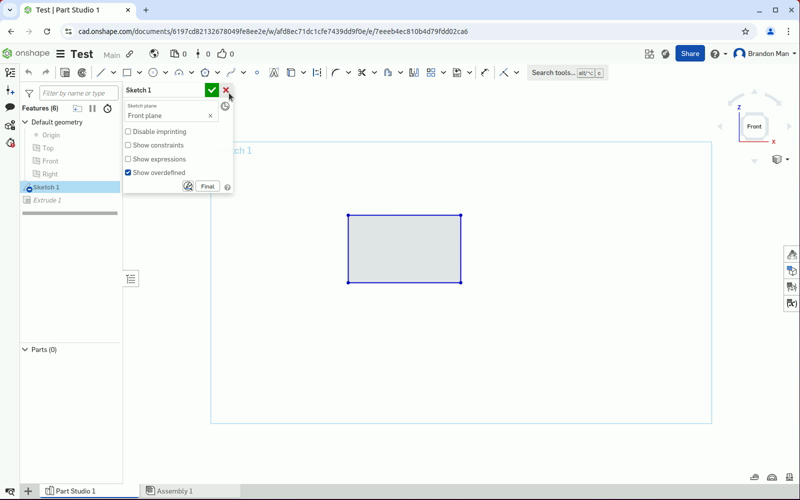
key(shift+s)
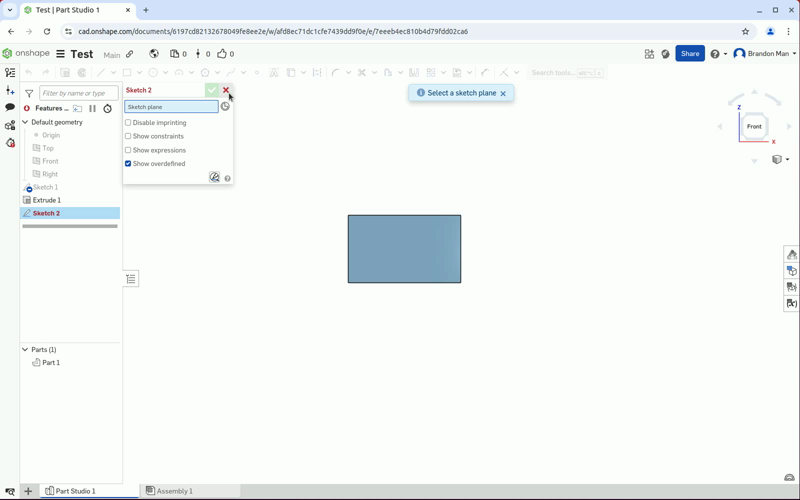
mouse_move(73, 163)
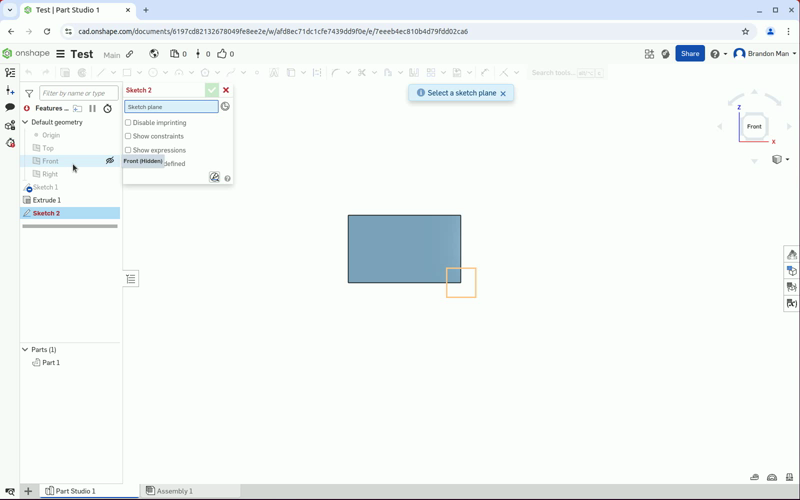
click(73, 163)
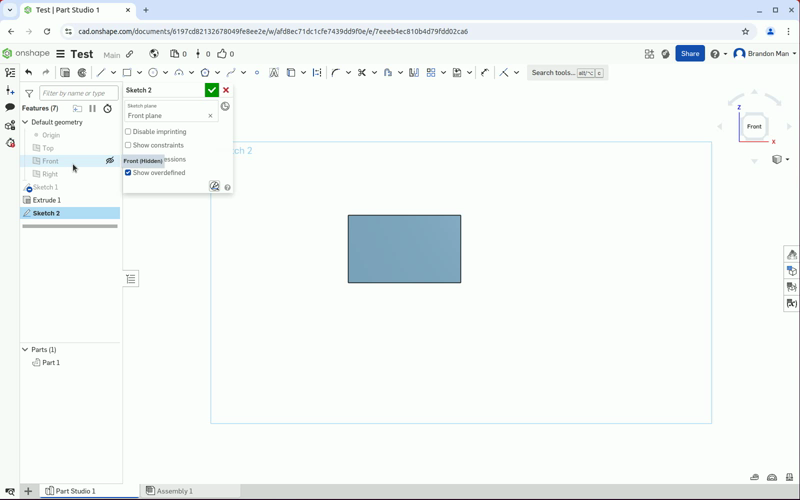
mouse_move(73, 352)
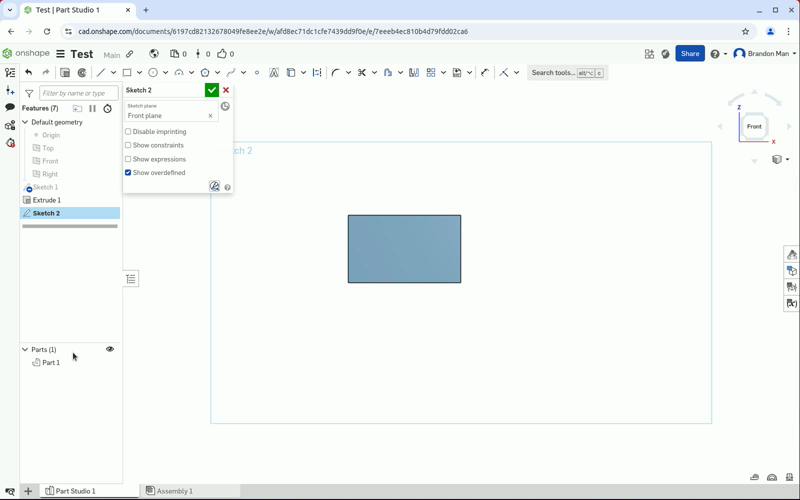
key(y)
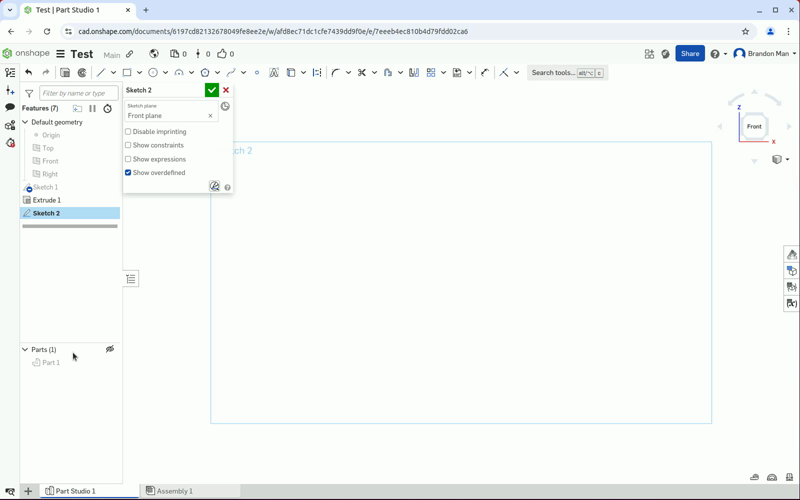
key(l)
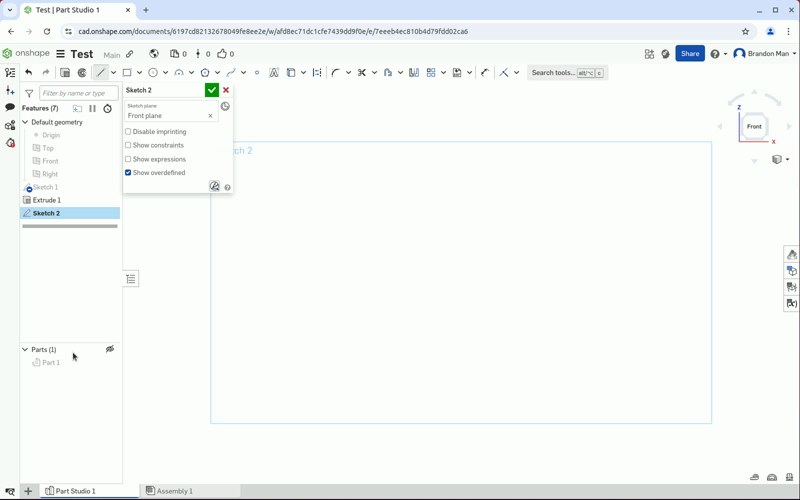
key_down(shift)
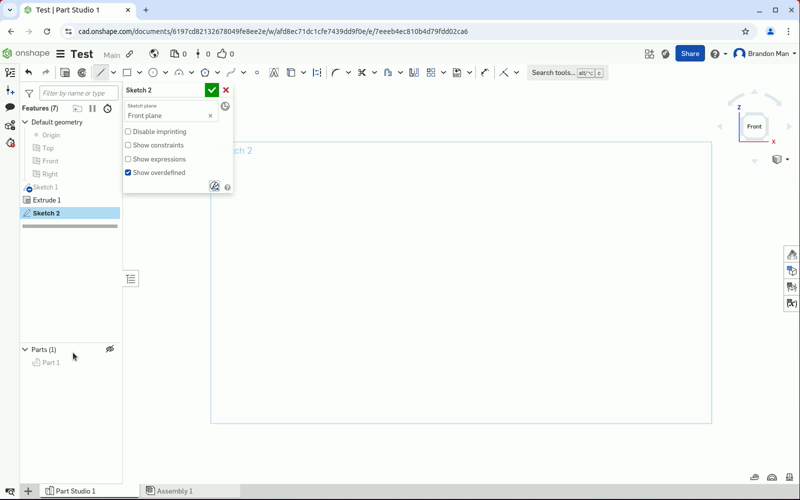
mouse_move(348, 282)
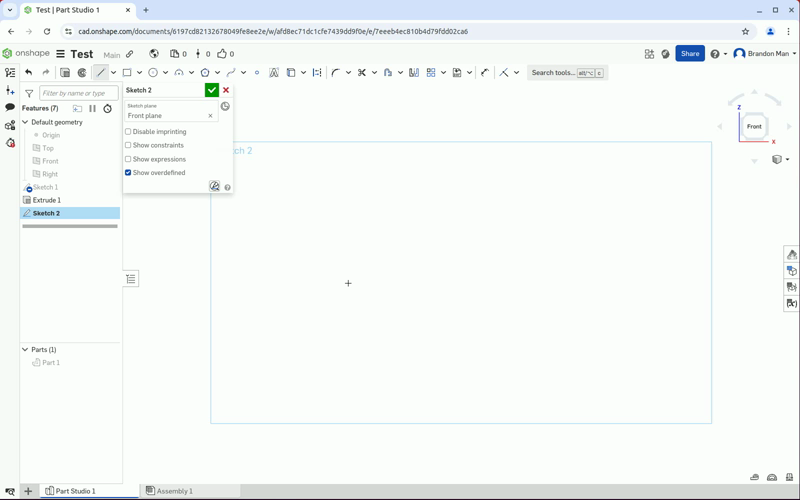
click(348, 282)
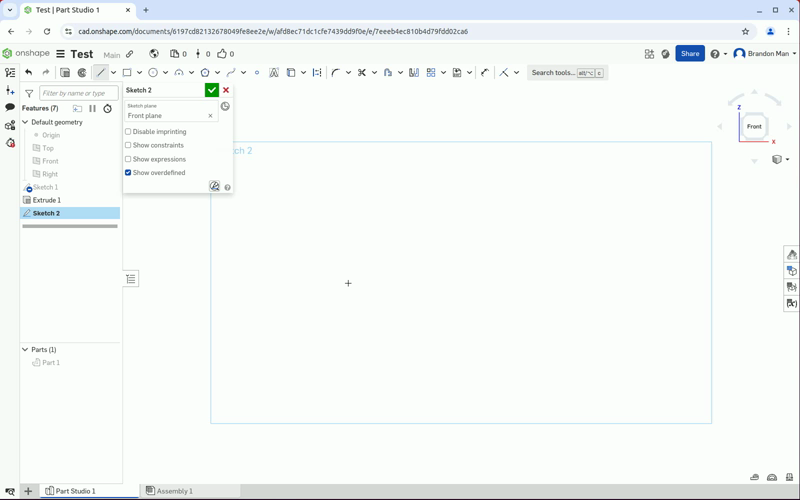
key_up(shift)
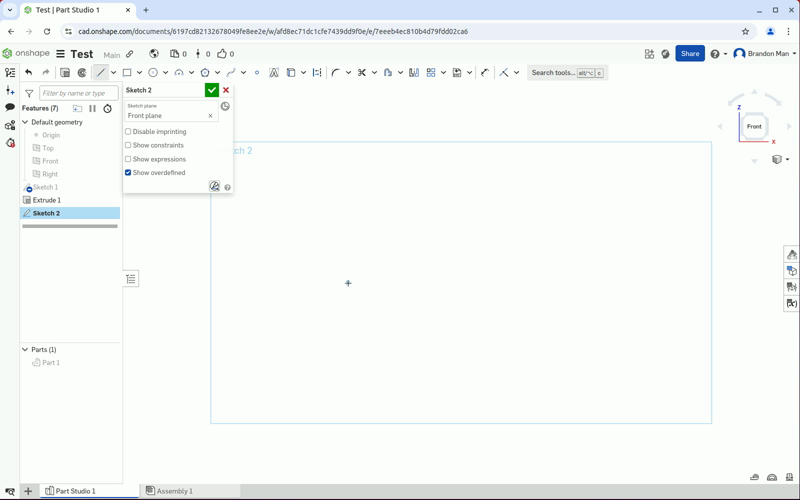
key_down(shift)
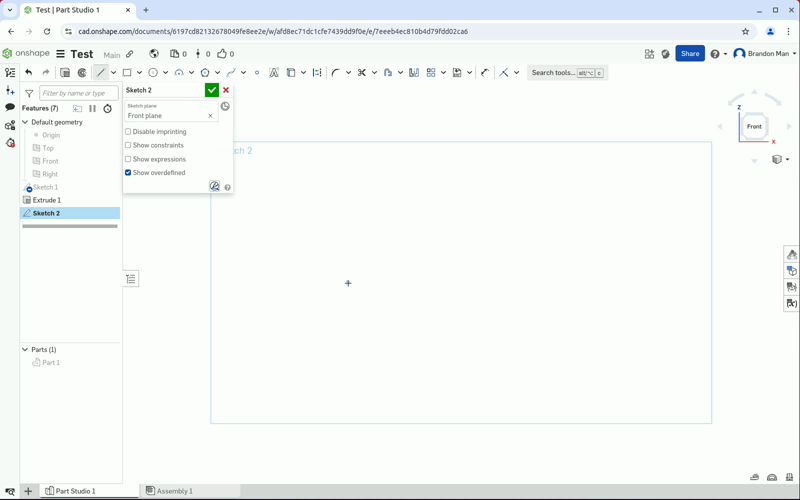
mouse_move(460, 282)
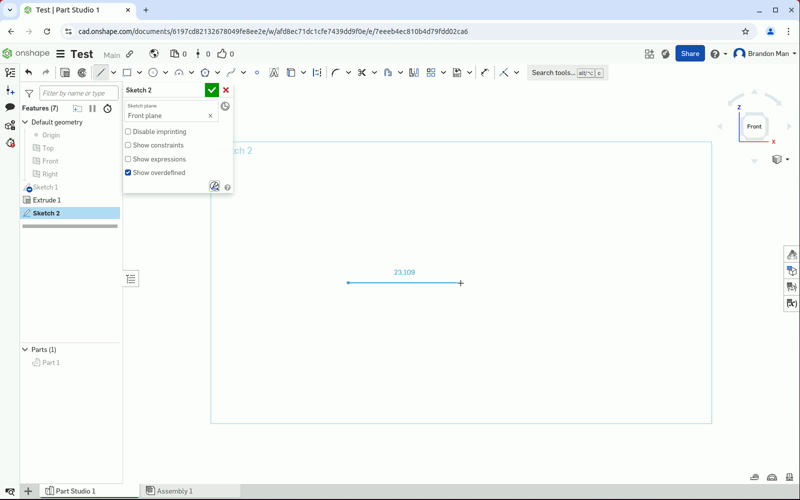
click(460, 282)
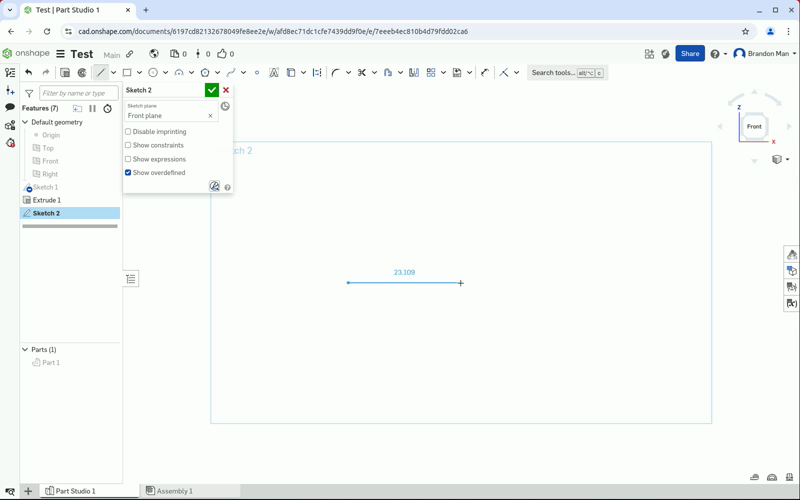
key_up(shift)
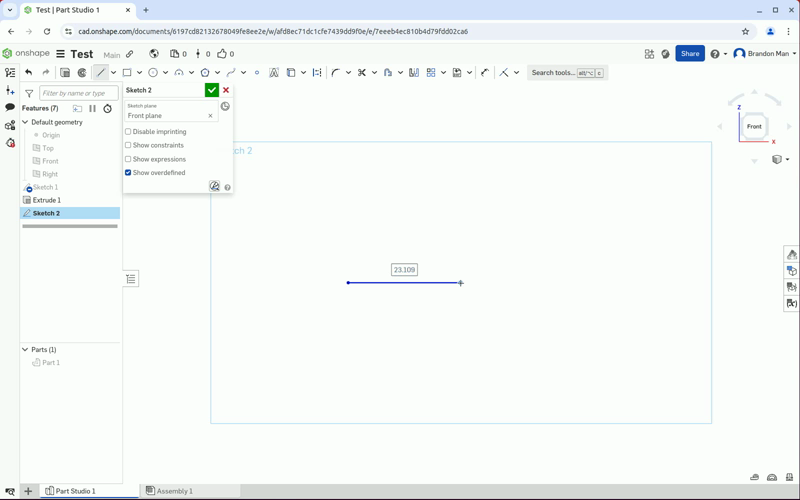
key_down(shift)
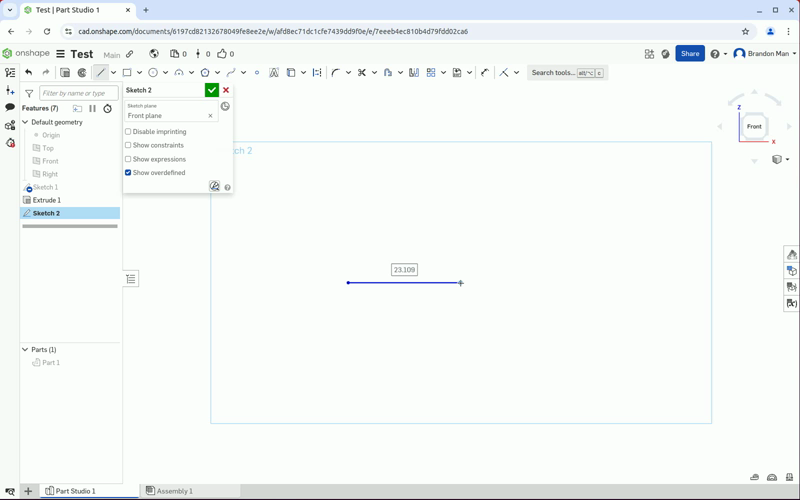
mouse_move(460, 215)
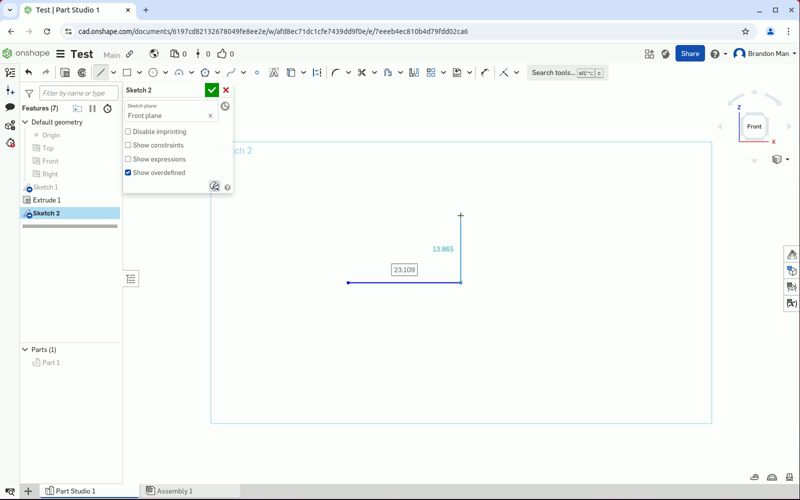
click(460, 215)
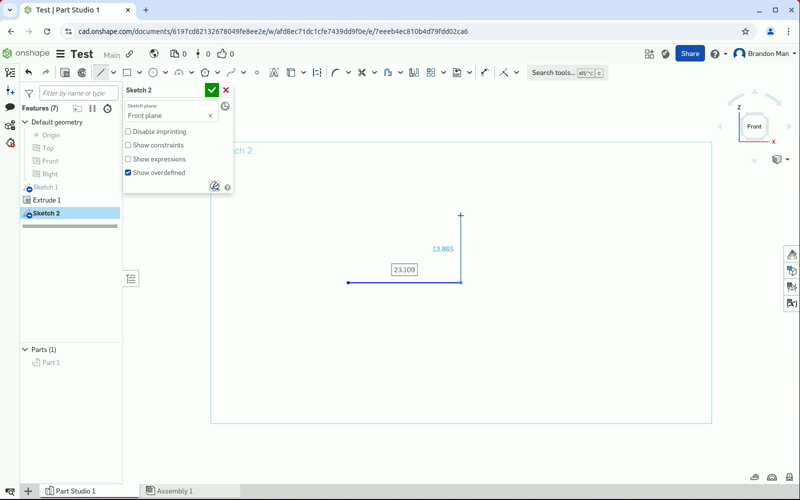
key_up(shift)
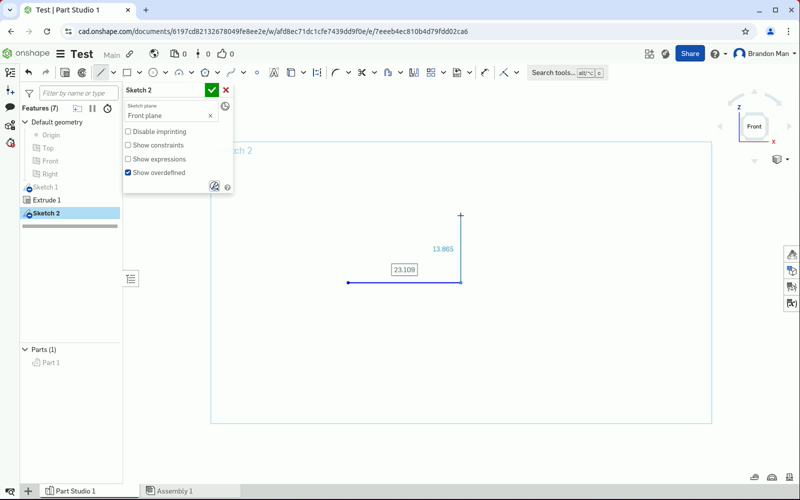
key_down(shift)
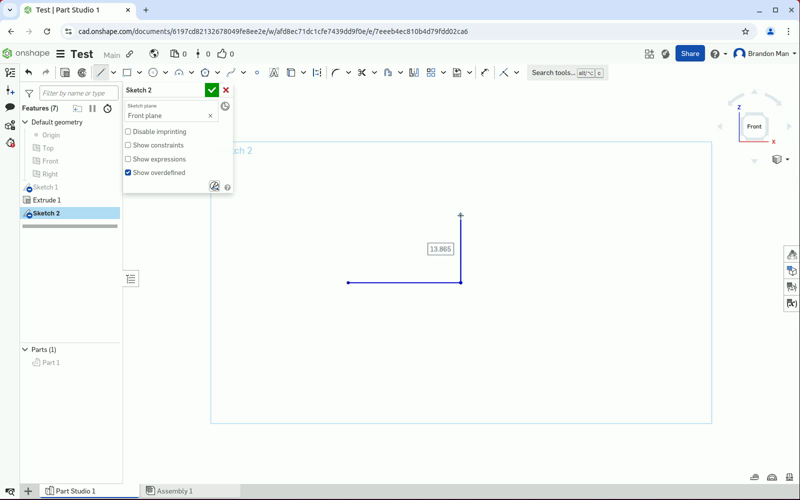
mouse_move(348, 215)
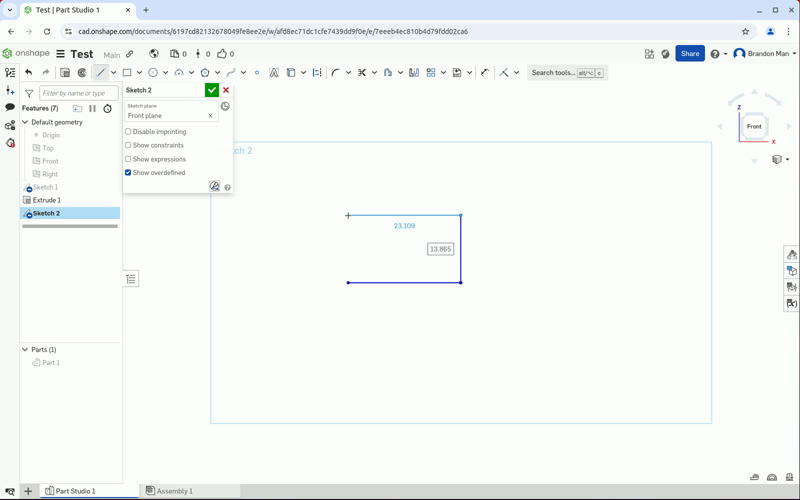
click(348, 215)
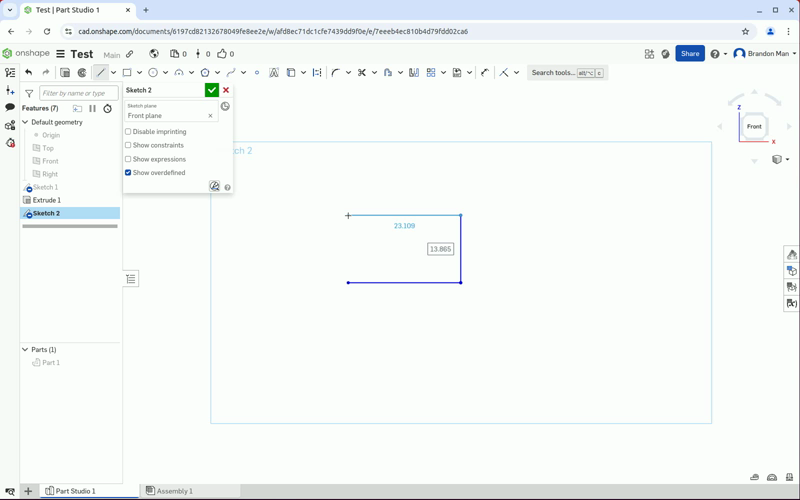
key_up(shift)
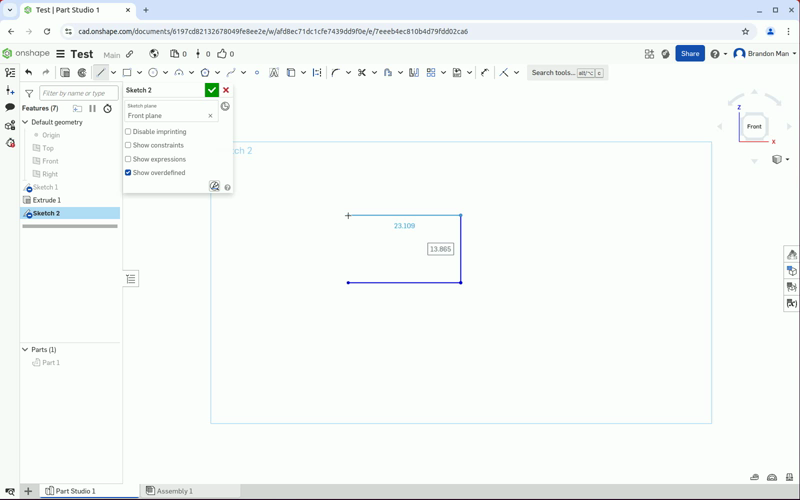
key_down(shift)
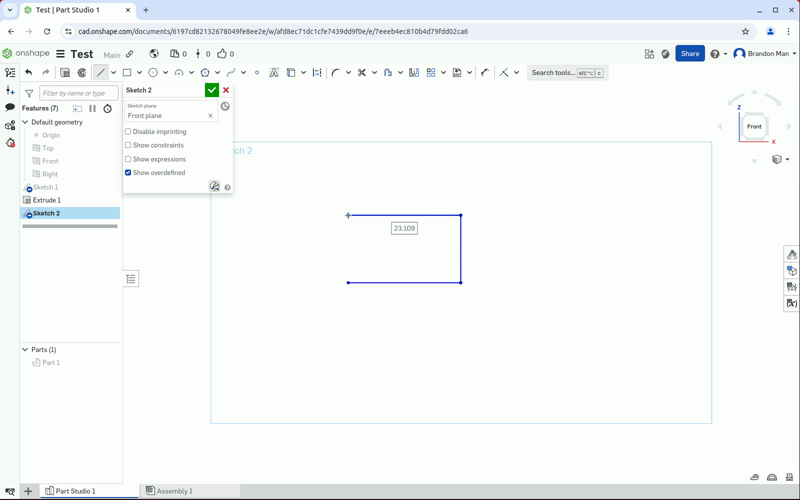
mouse_move(348, 282)
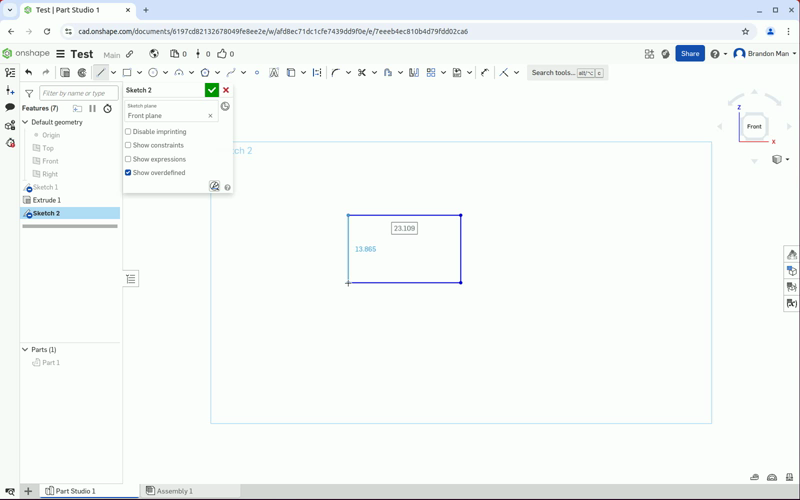
key_up(shift)
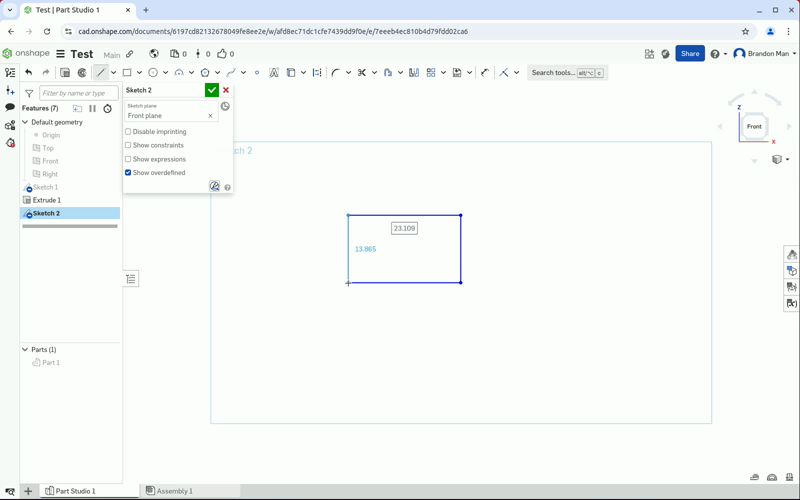
click(348, 282)
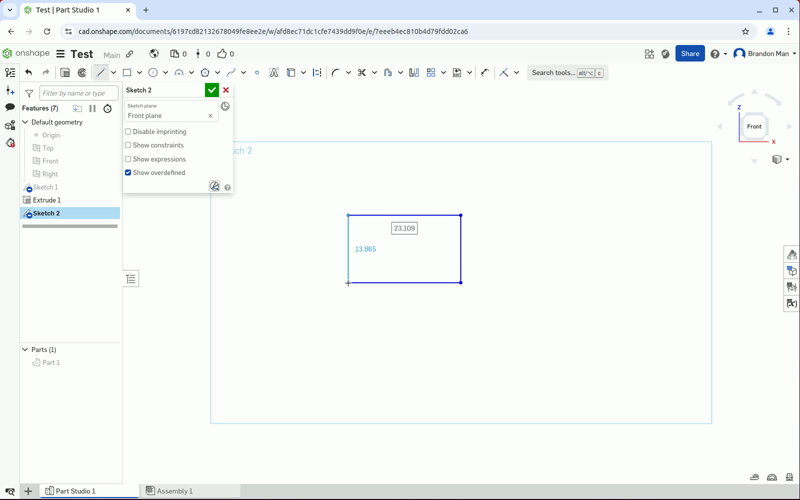
key(esc)
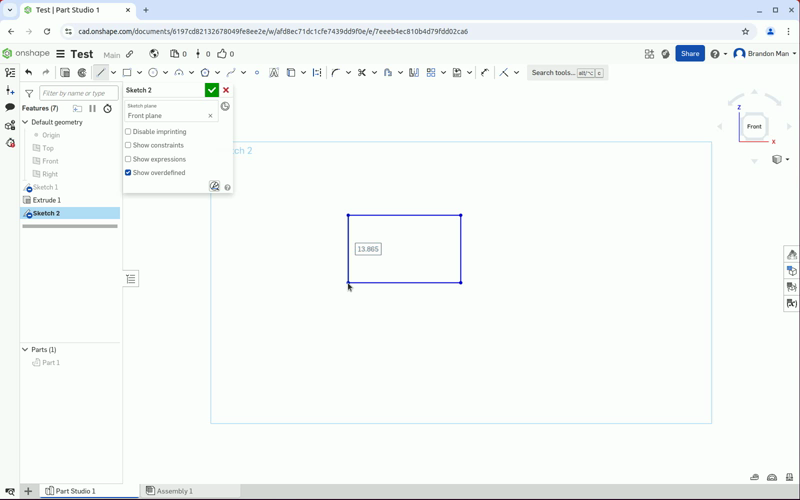
mouse_move(364, 257)
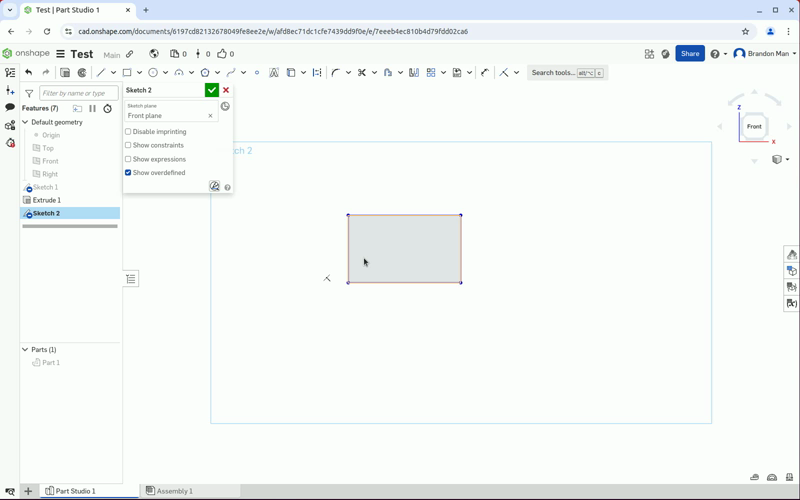
click(364, 257)
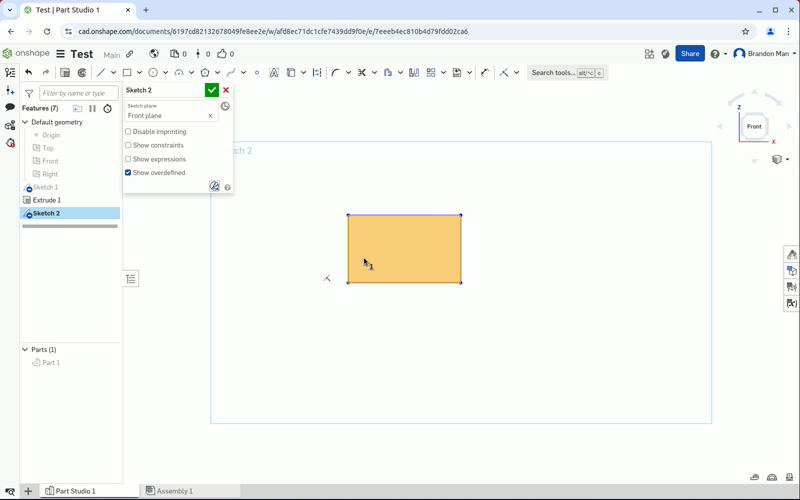
mouse_move(73, 352)
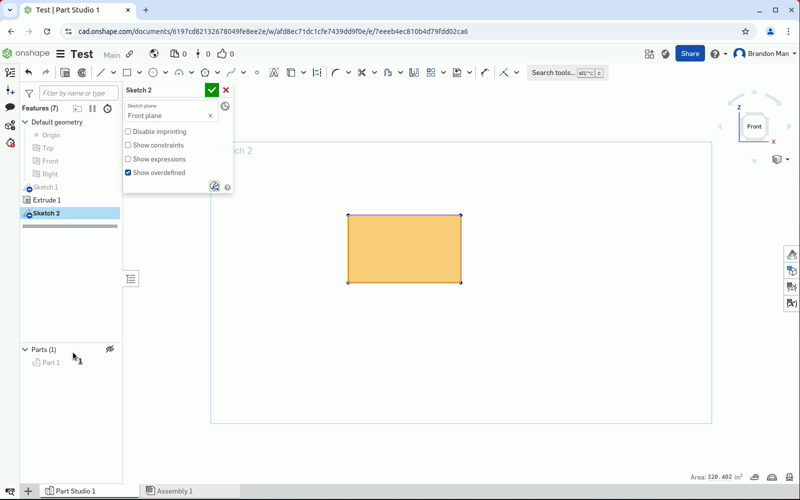
key(shift+y)
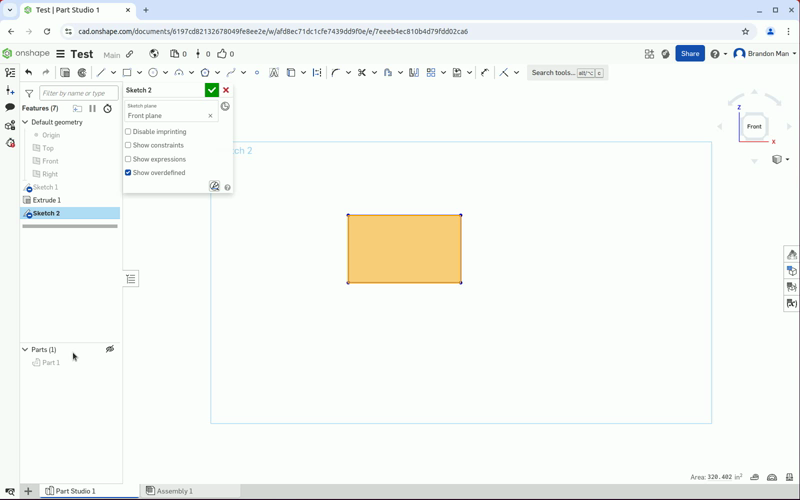
key(shift+e)
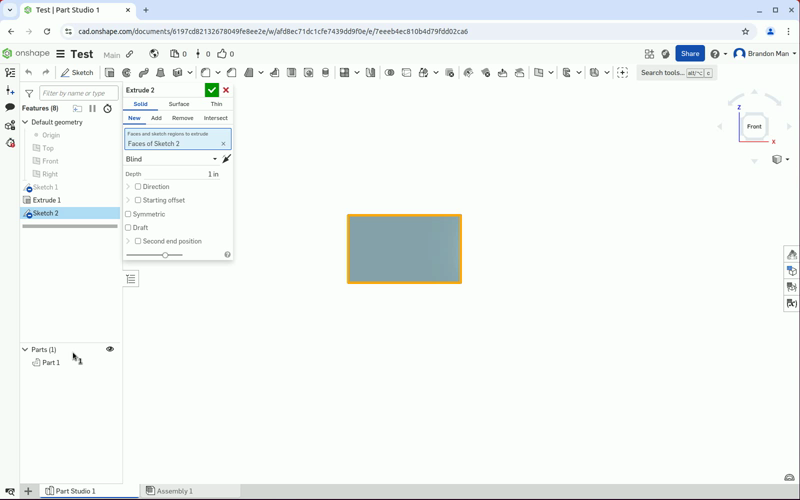
mouse_move(143, 106)
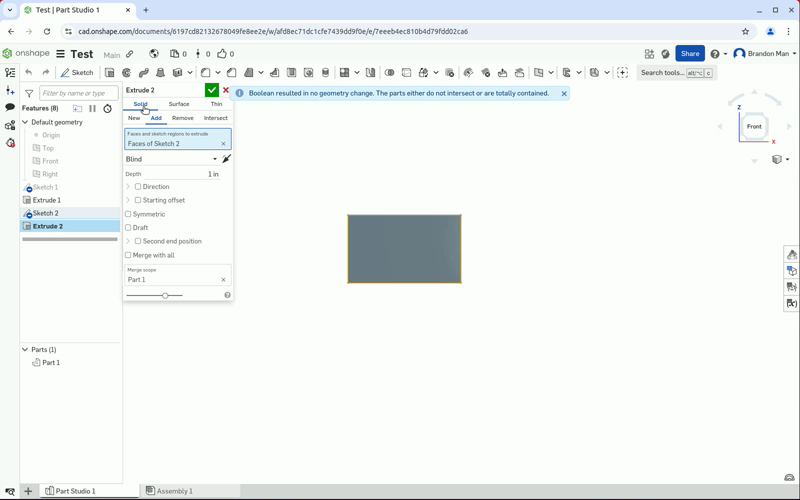
click(143, 106)
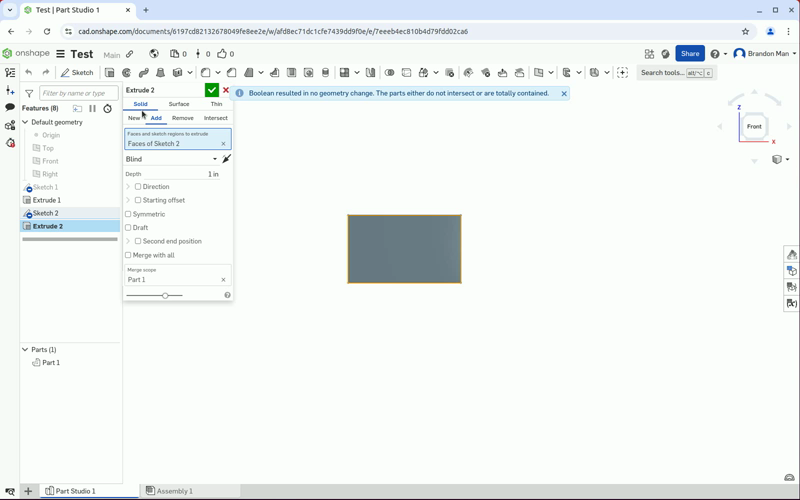
mouse_move(137, 120)
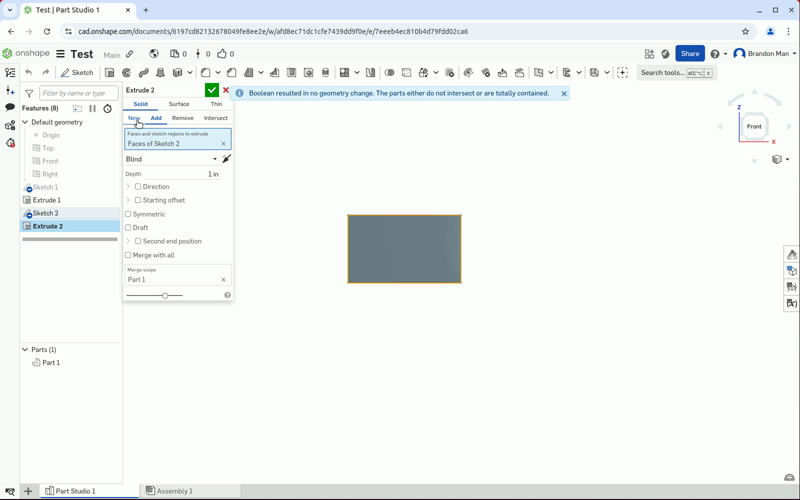
click(137, 120)
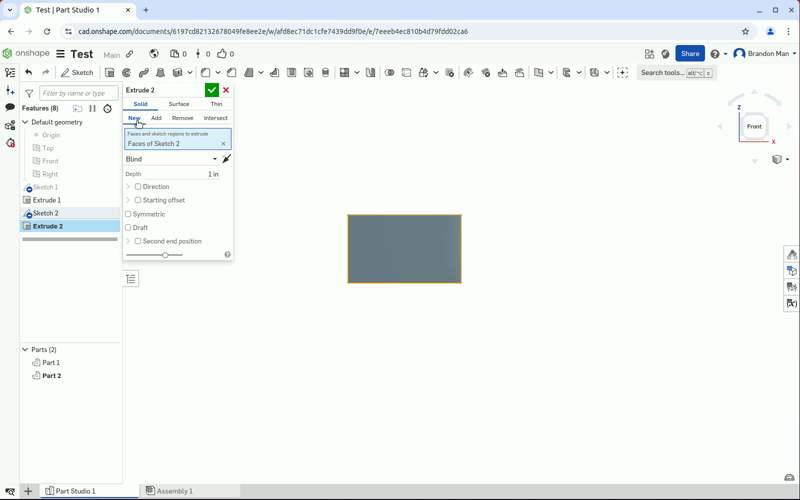
key(tab, 4)
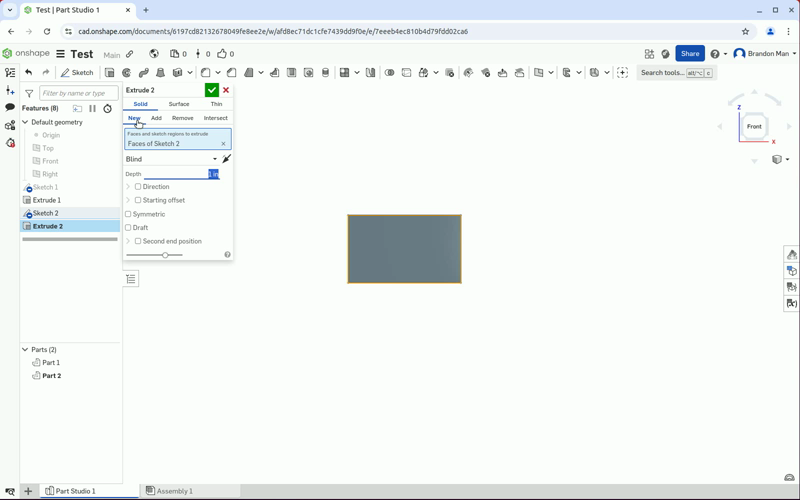
text(9.147)
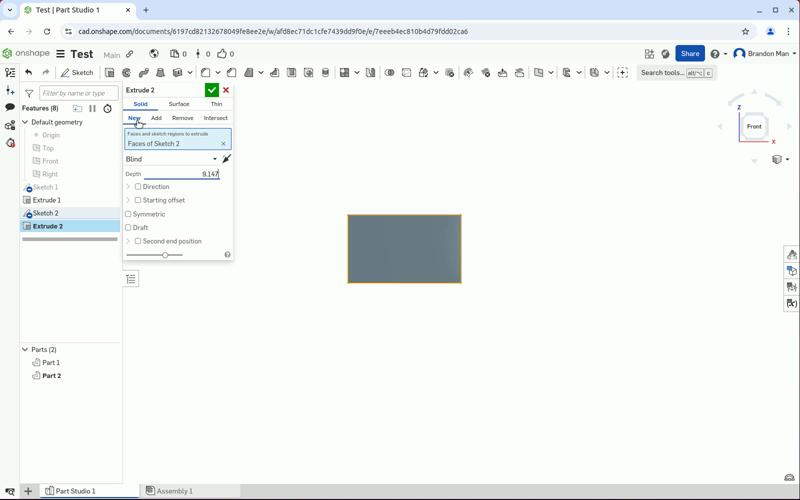
key(enter)
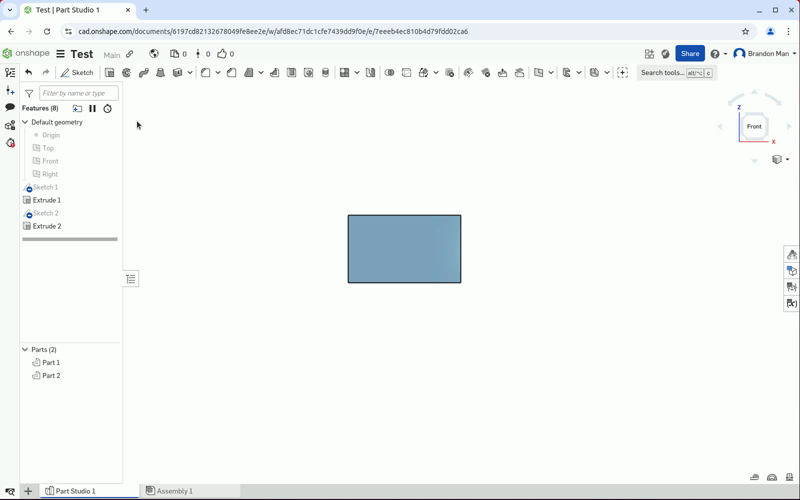
key(shift+h)
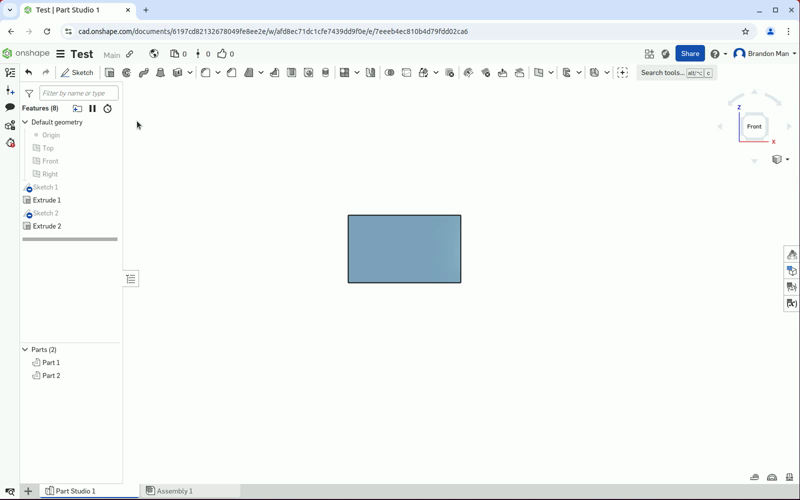
key(shift+h)
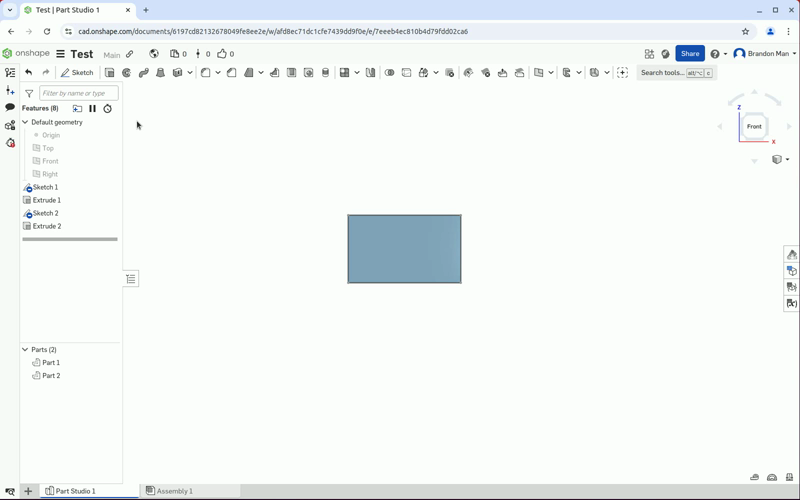
key(shift+7)
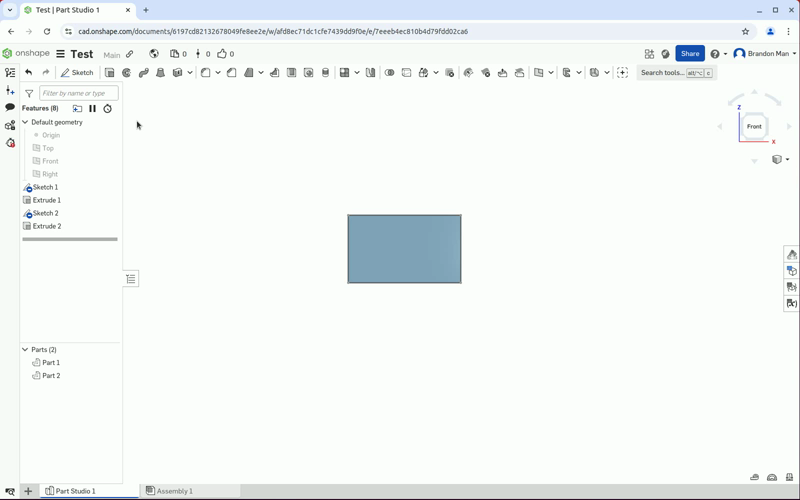
key(left, 2)
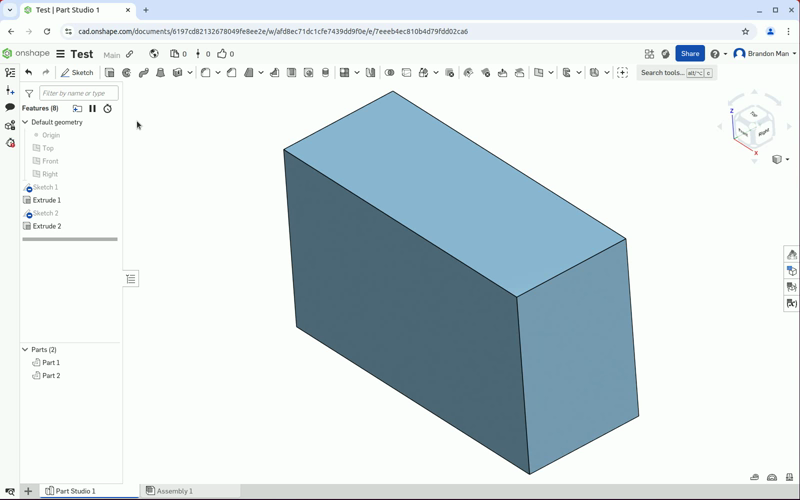
key(down, 2)
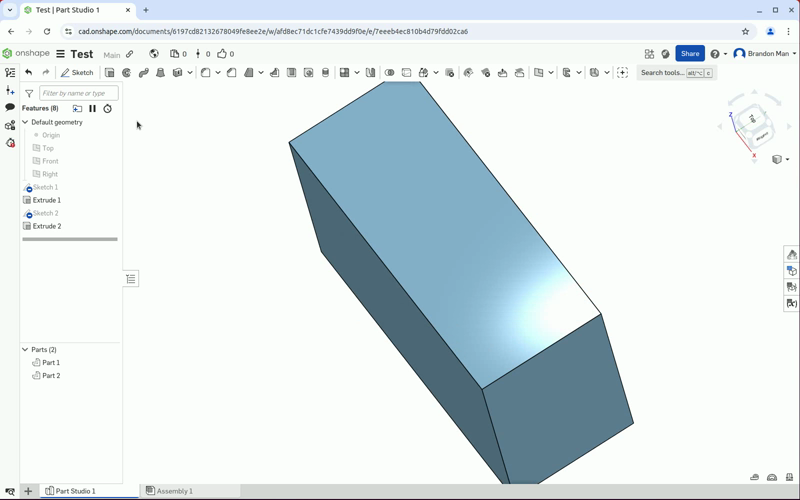
key(up, 2)
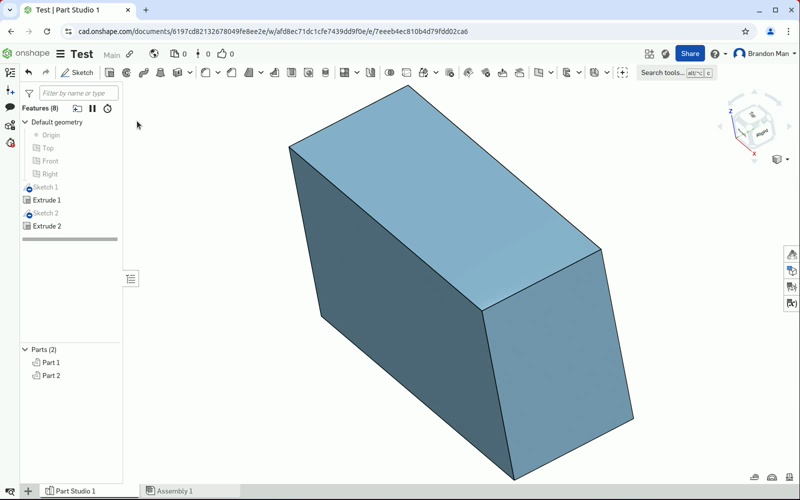
key(right, 2)
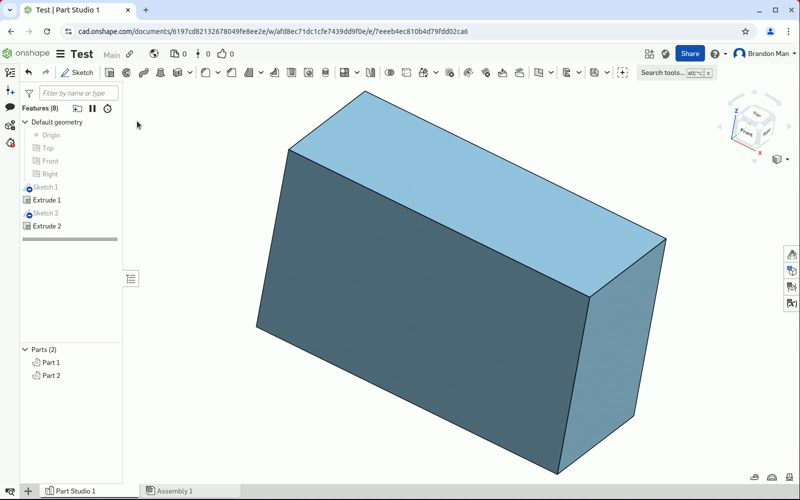
mouse_move(73, 189)
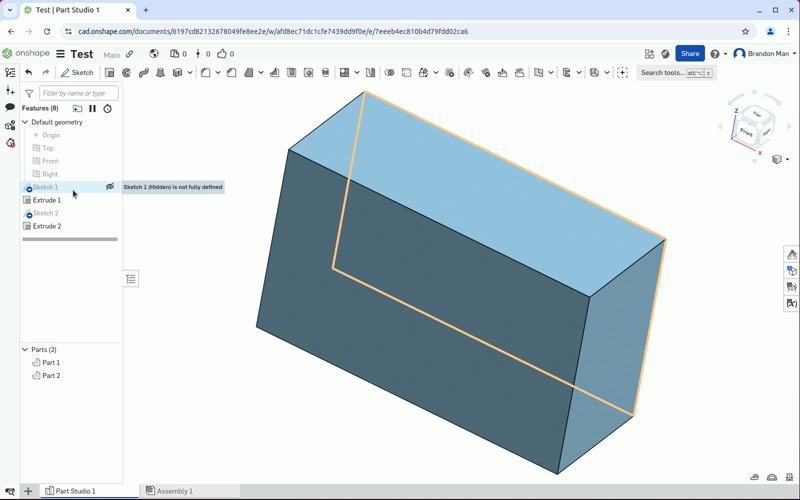
click(73, 189)